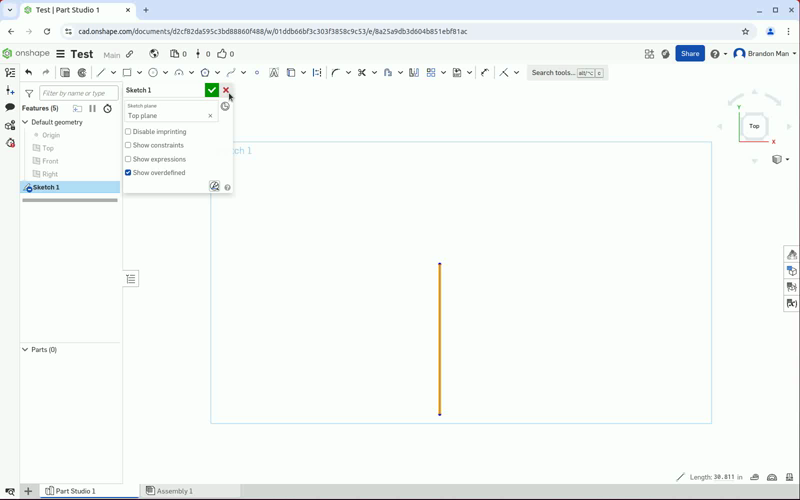
key(shift+h)
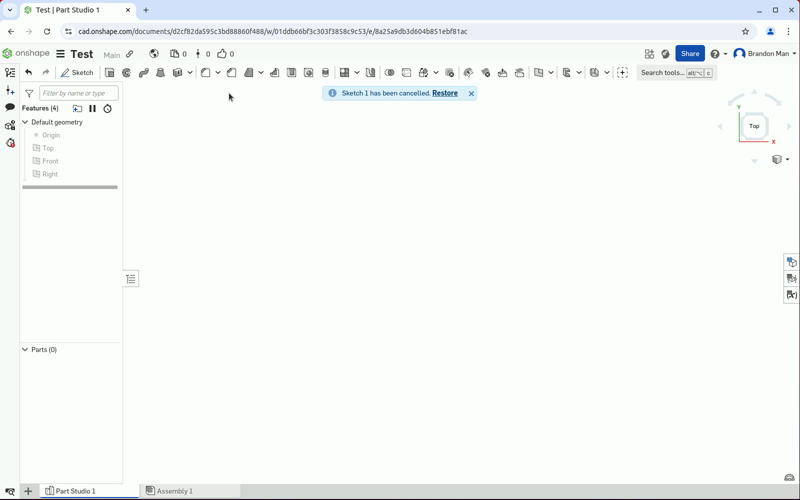
mouse_move(73, 352)
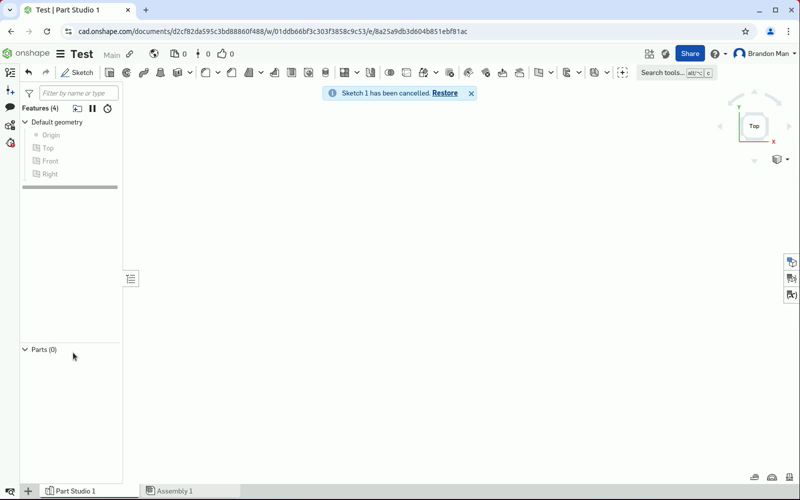
key(y)
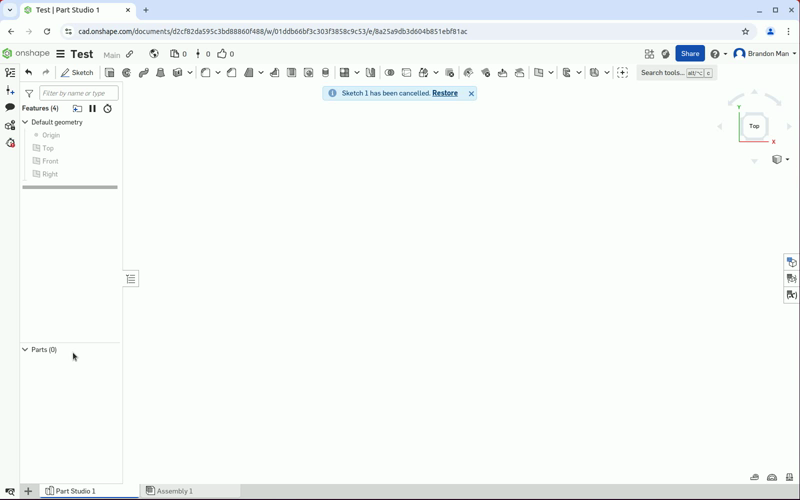
key(shift+p)
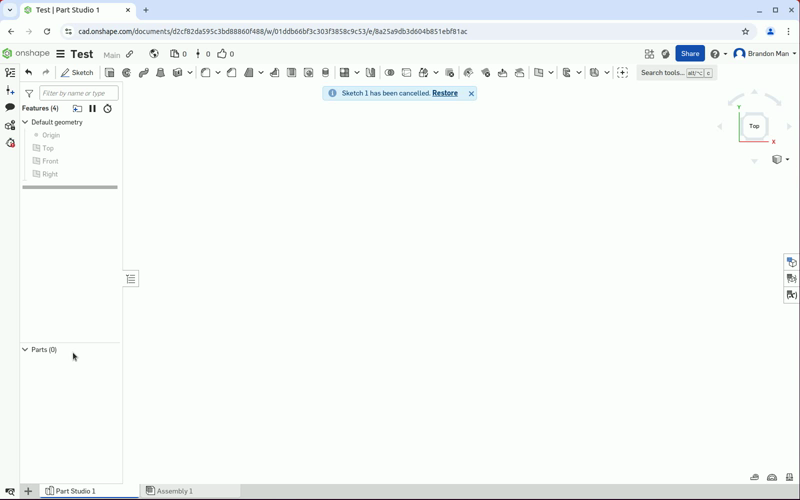
key(space)
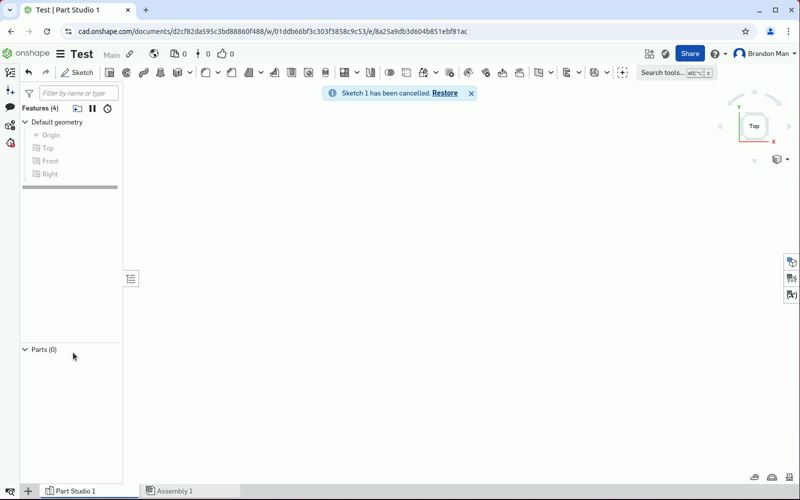
key_down(shift)
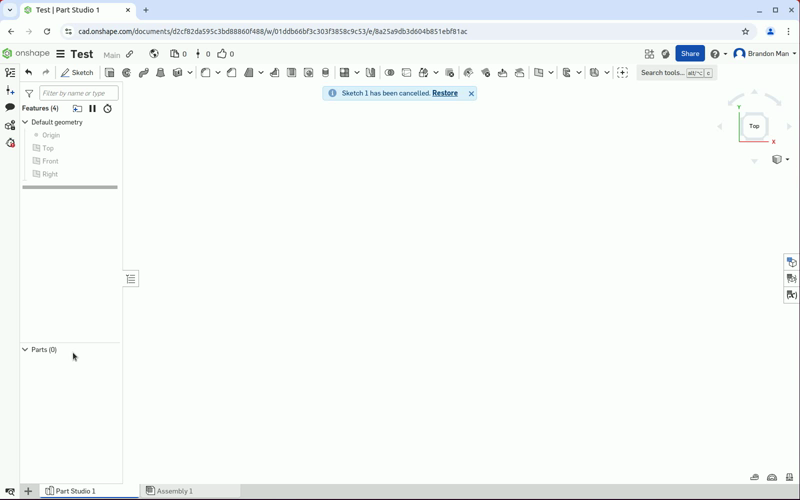
key(up)
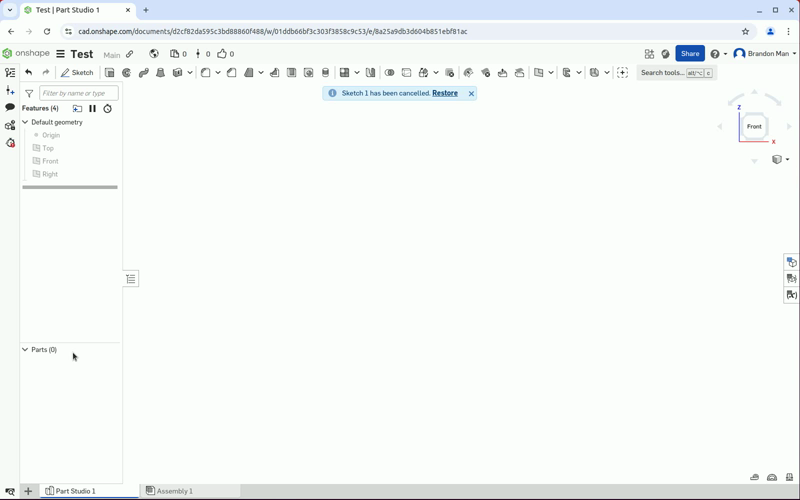
key_up(shift)
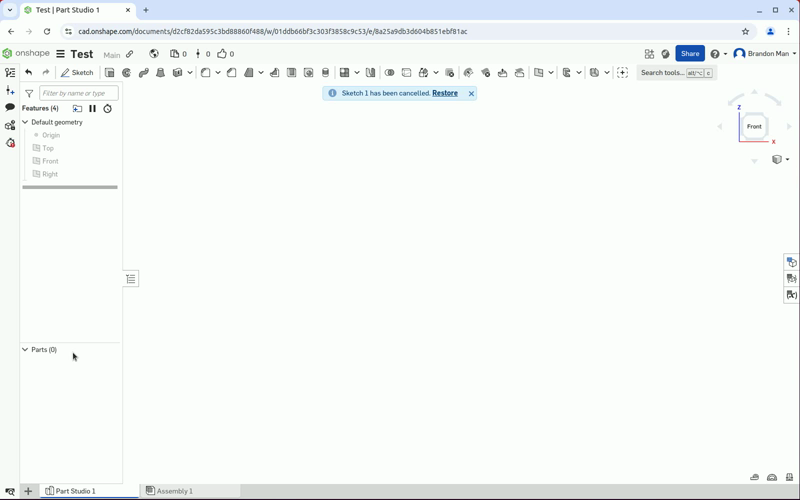
key(space)
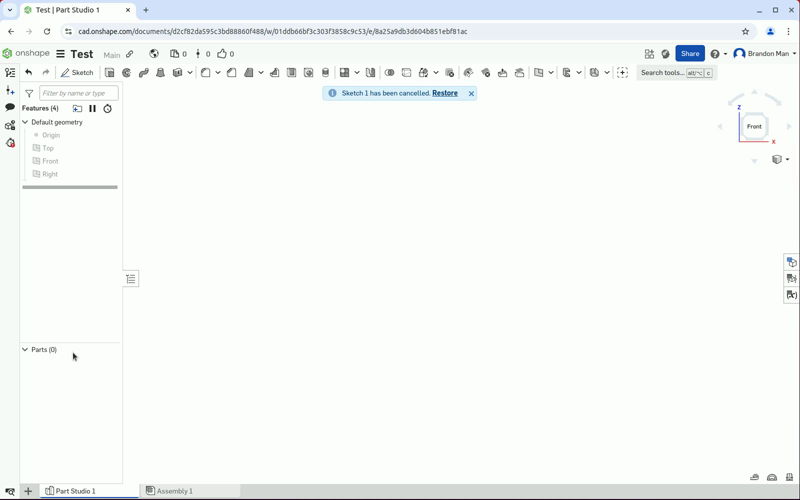
key_down(shift)
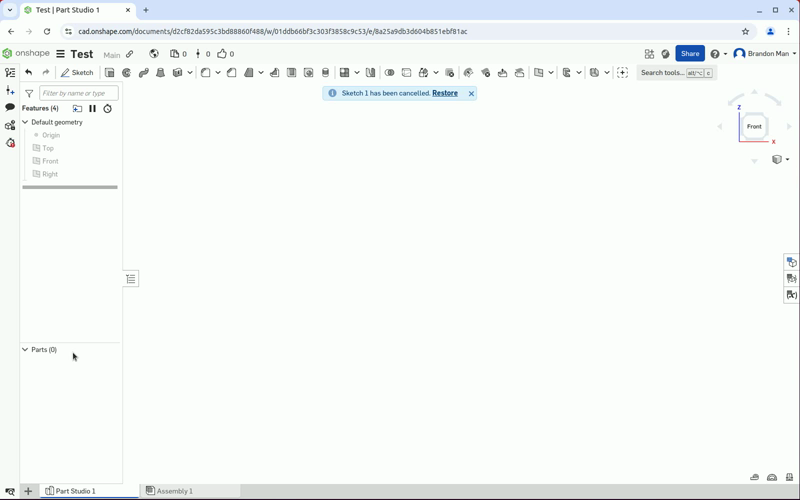
key(left)
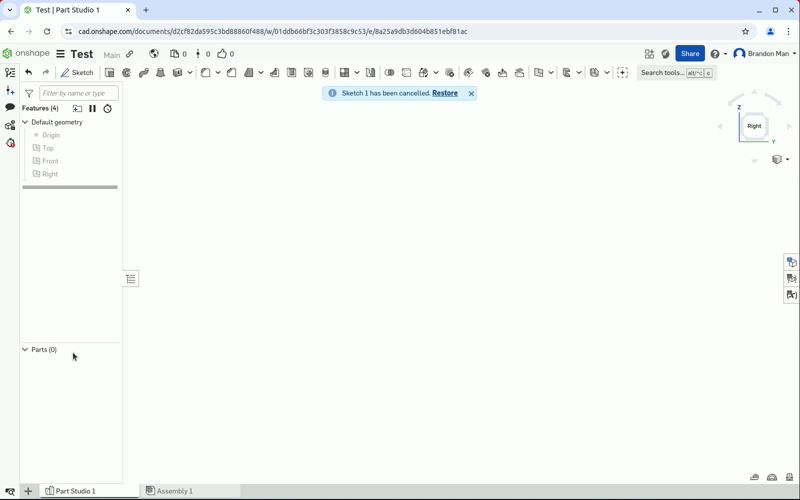
key_up(shift)
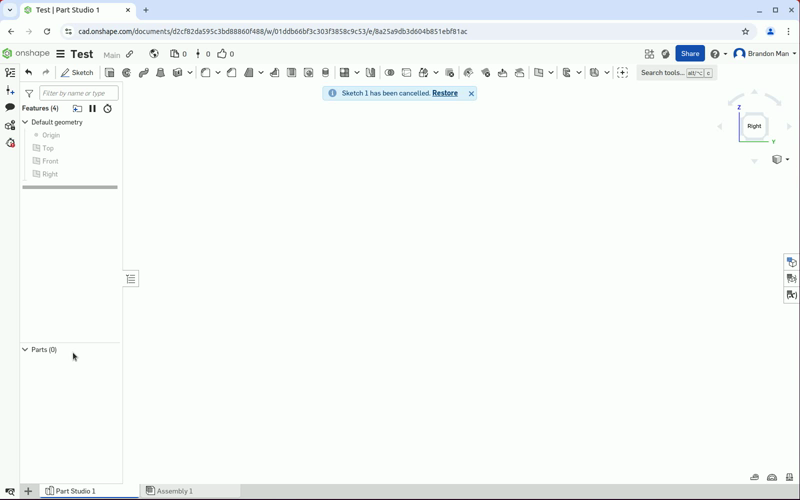
mouse_move(73, 352)
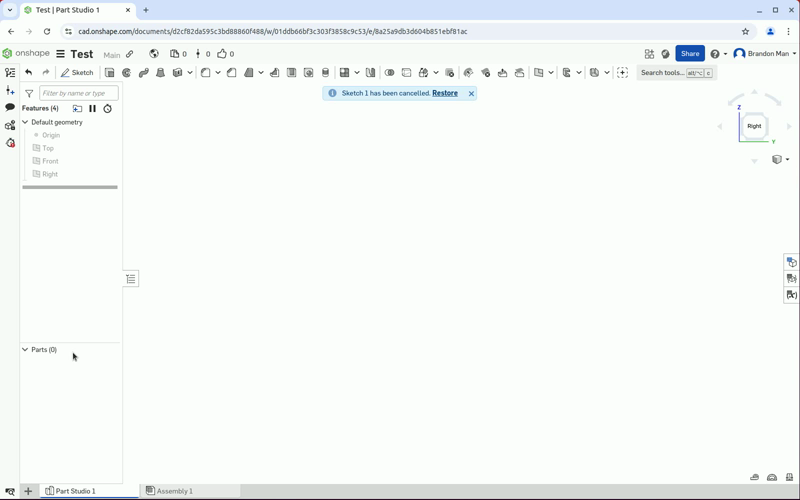
key(shift+y)
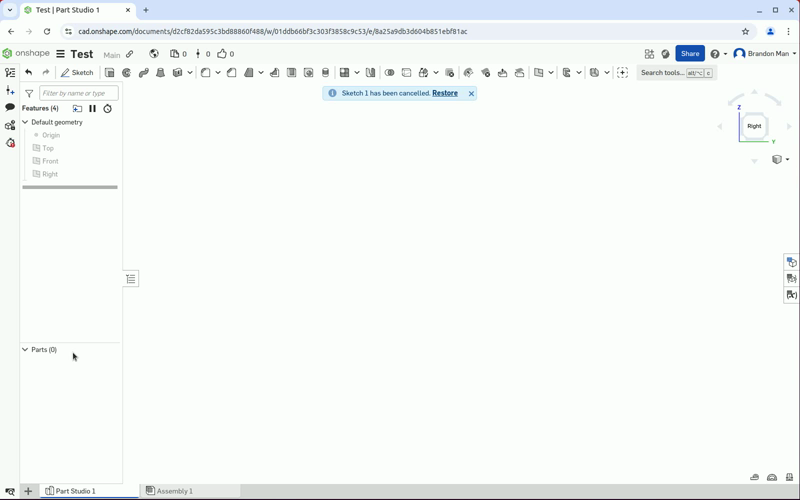
key(shift+s)
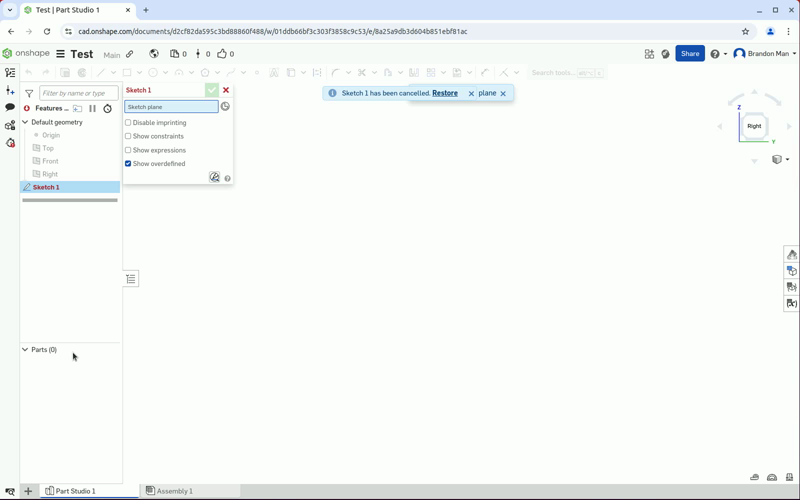
mouse_move(73, 176)
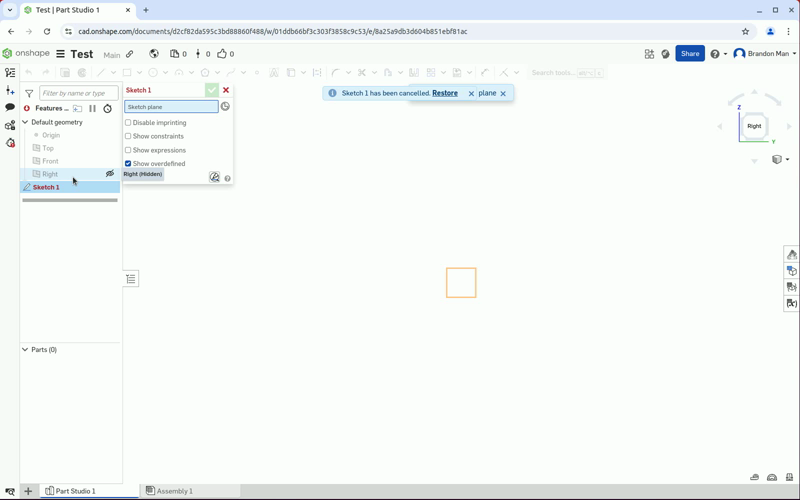
click(73, 176)
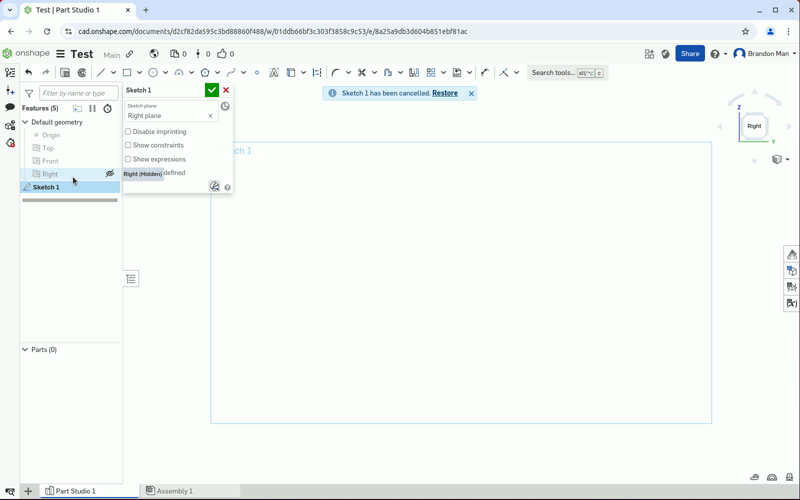
mouse_move(73, 352)
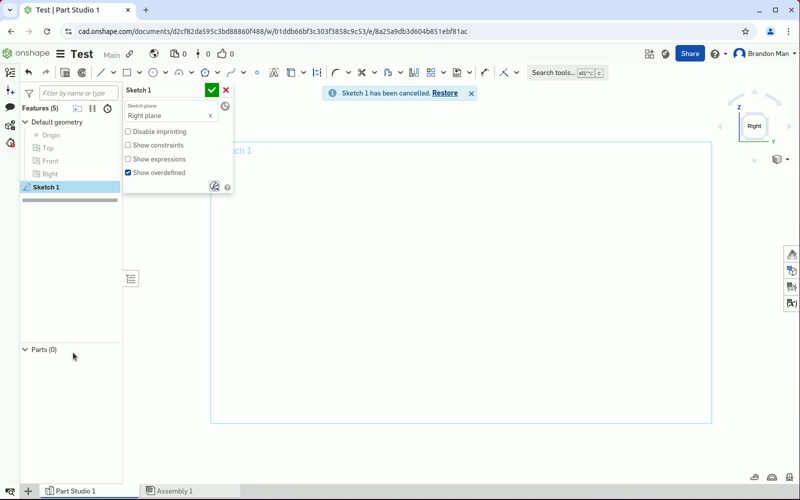
key(y)
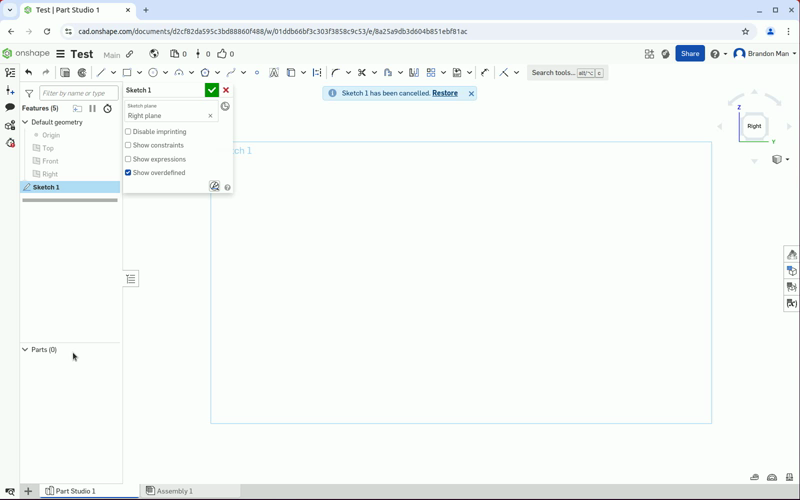
key(l)
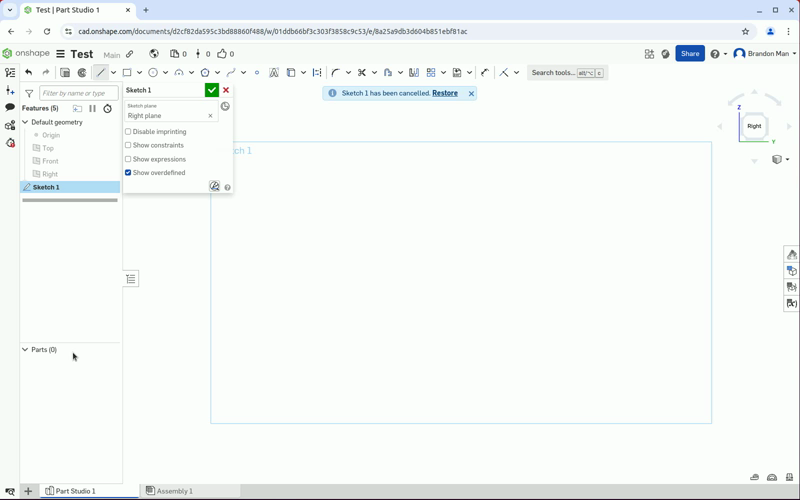
key_down(shift)
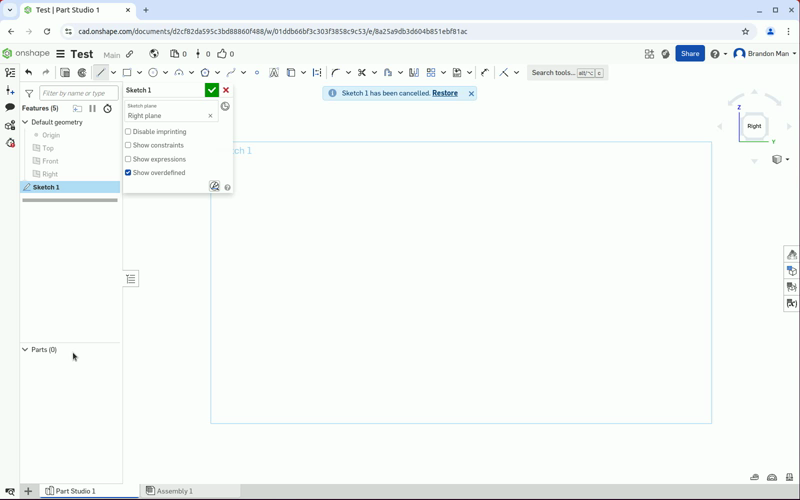
mouse_move(457, 286)
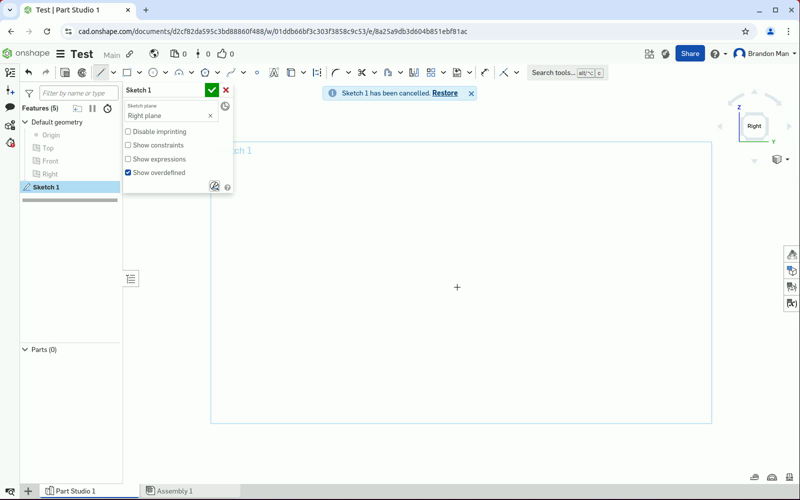
click(457, 286)
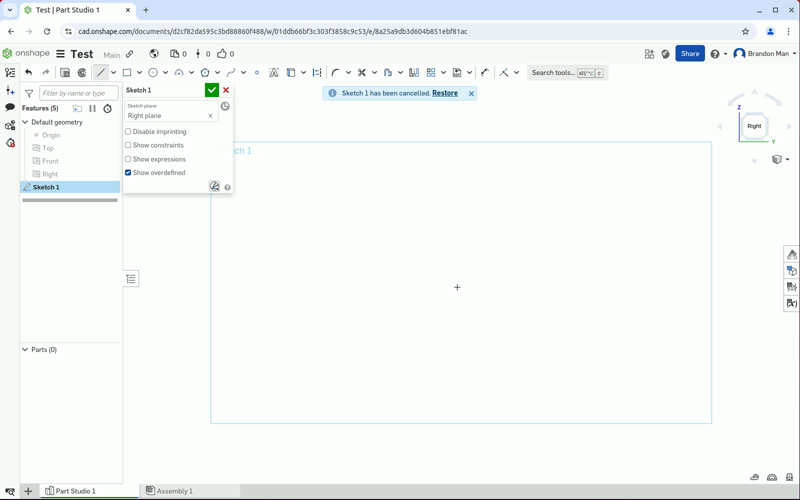
key_up(shift)
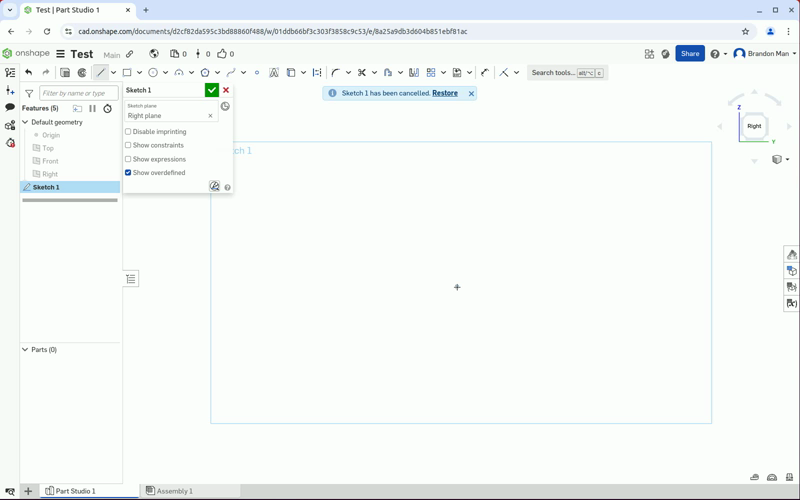
key_down(shift)
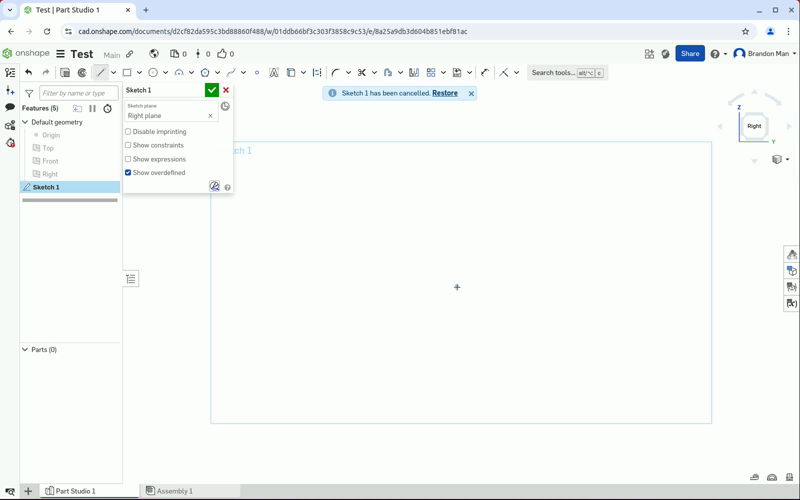
mouse_move(487, 286)
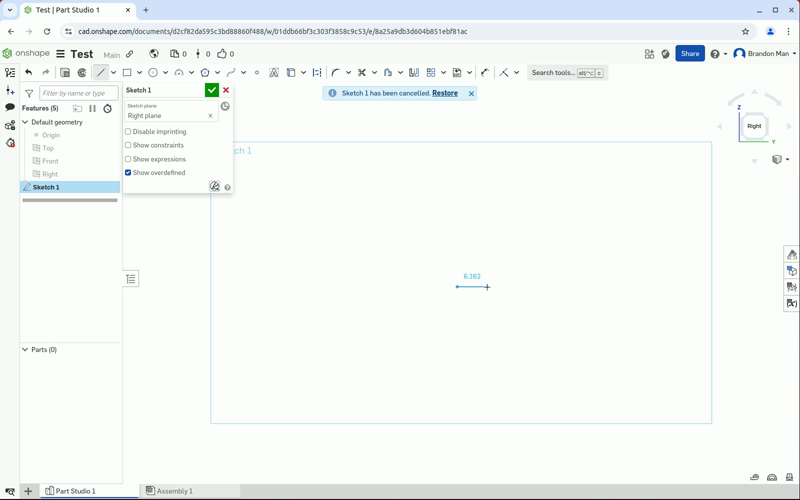
mouse_move(465, 286)
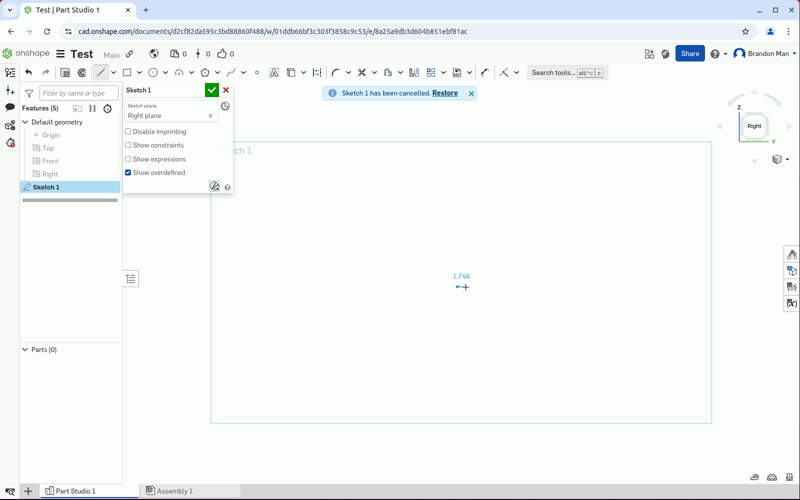
click(465, 286)
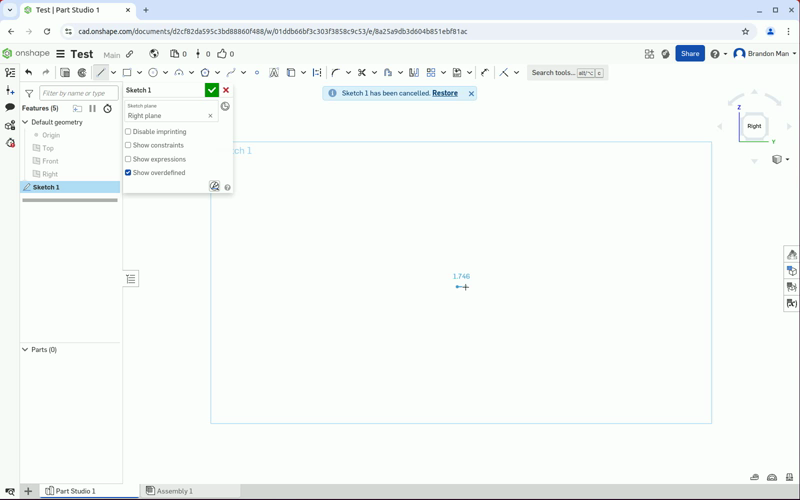
key_up(shift)
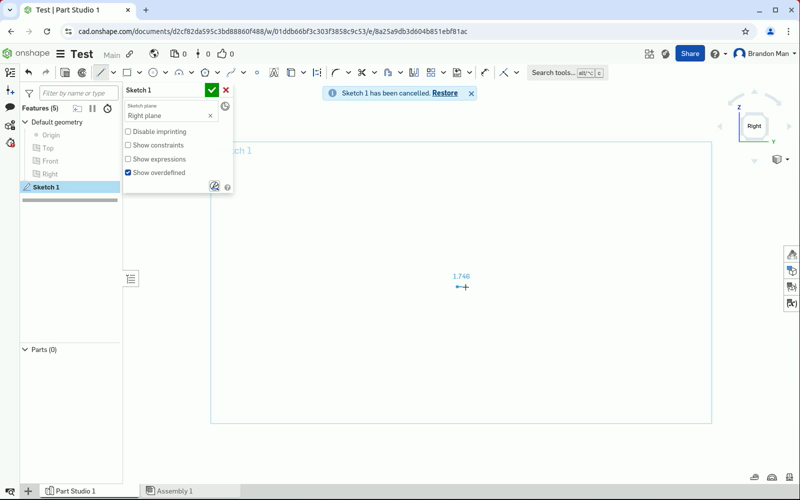
key_down(shift)
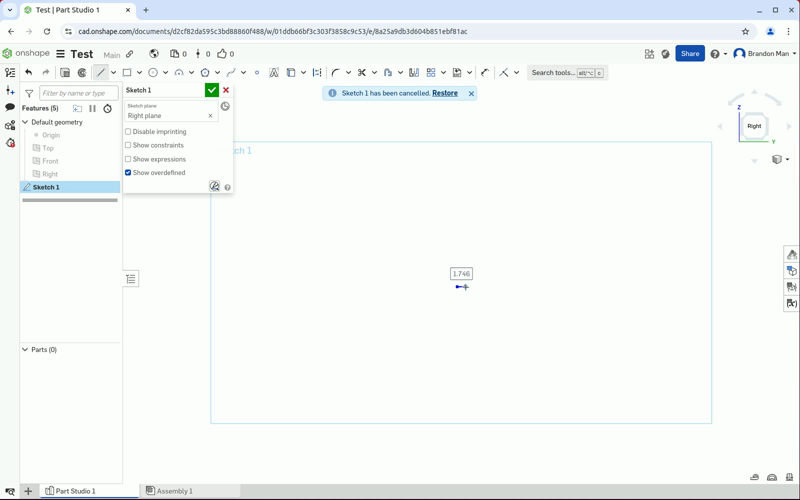
mouse_move(495, 286)
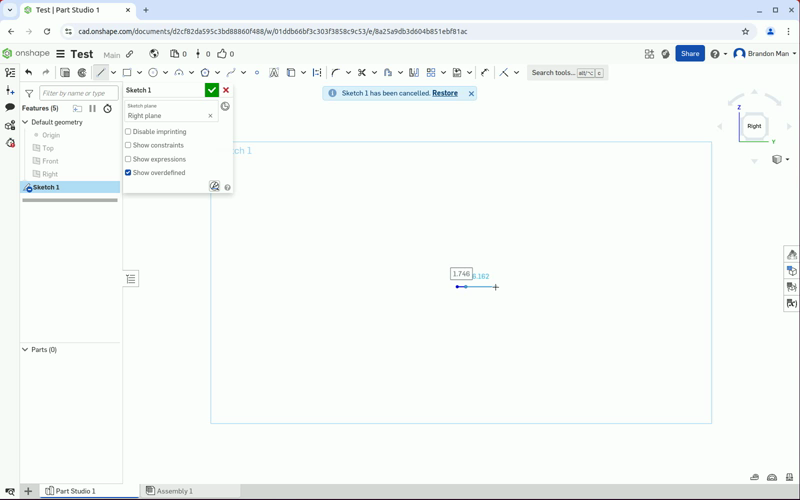
mouse_move(465, 278)
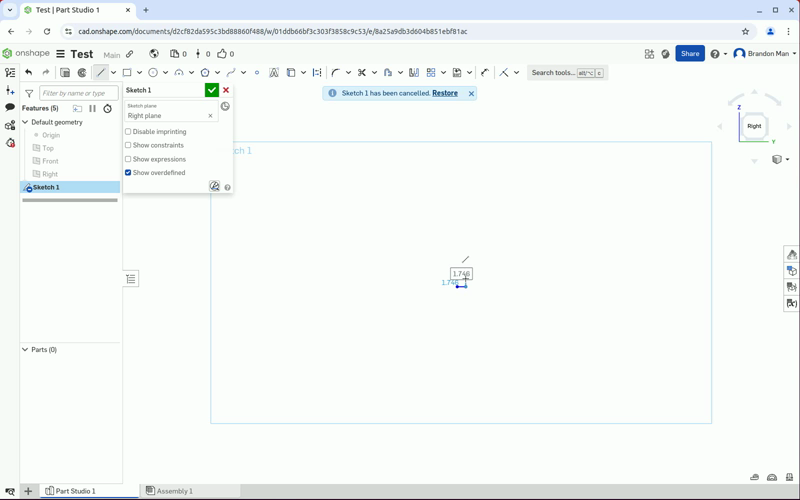
click(465, 278)
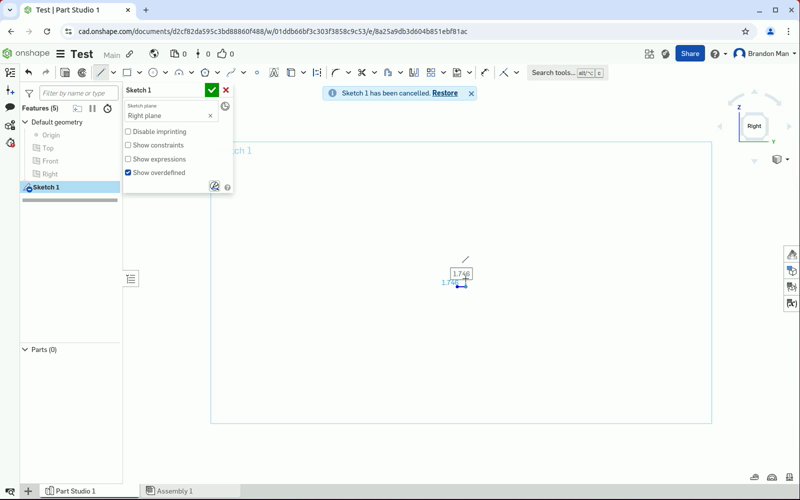
key_up(shift)
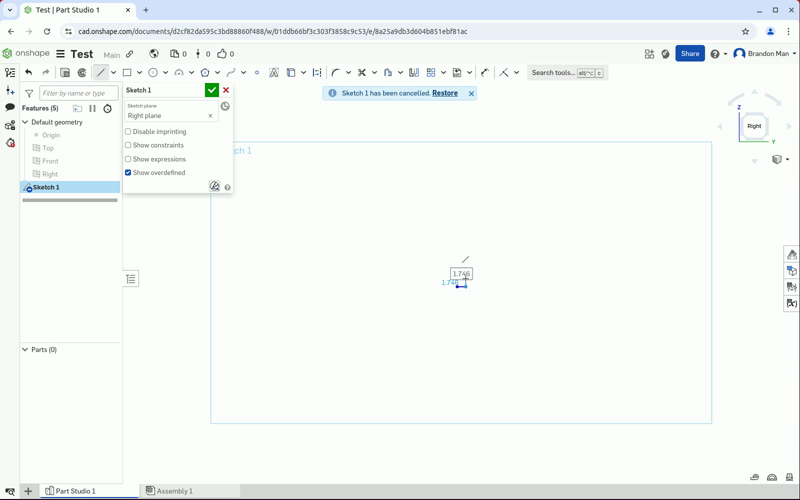
key_down(shift)
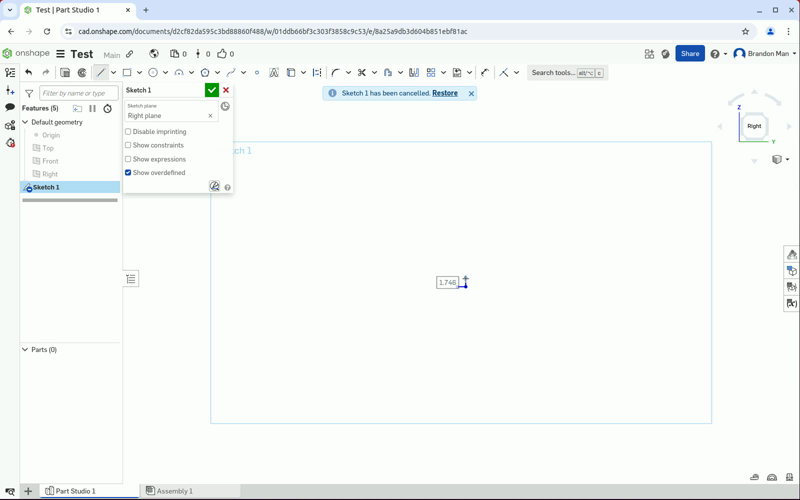
mouse_move(495, 278)
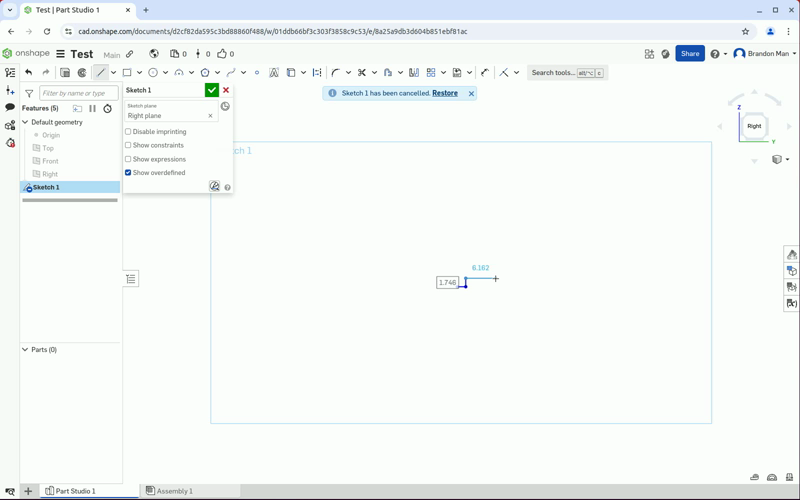
mouse_move(457, 278)
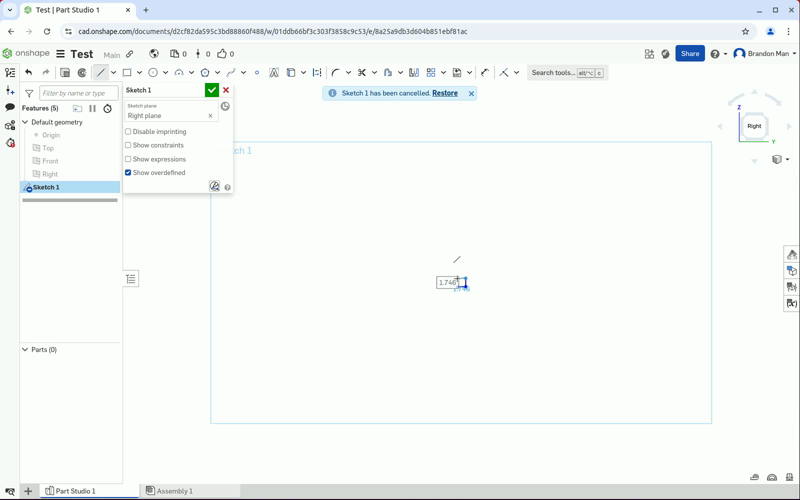
click(457, 278)
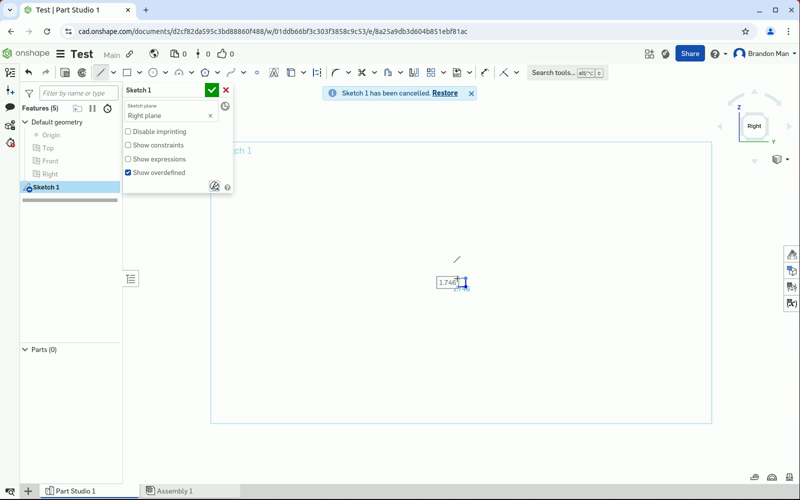
key_up(shift)
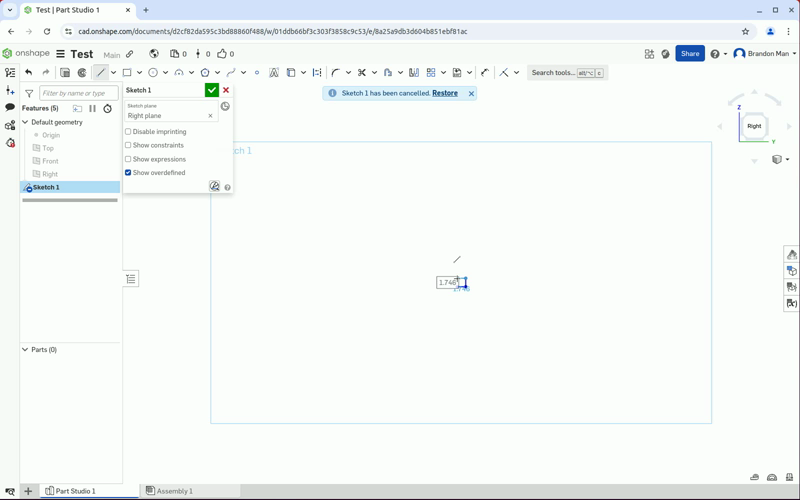
mouse_move(487, 278)
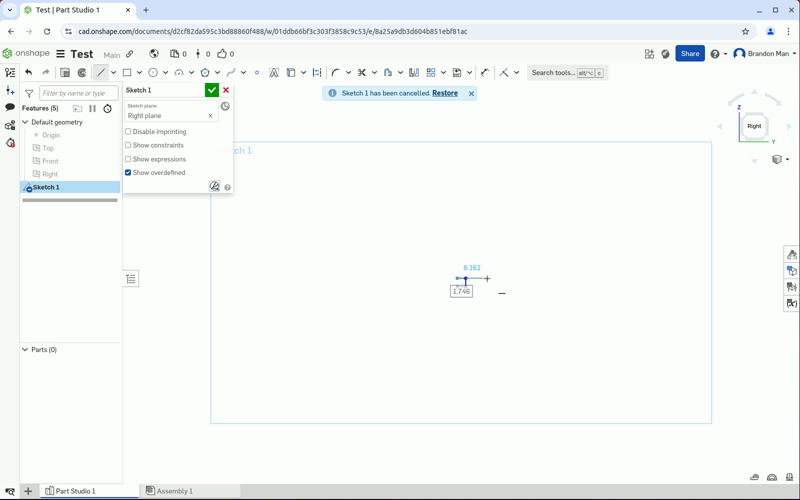
key_down(shift)
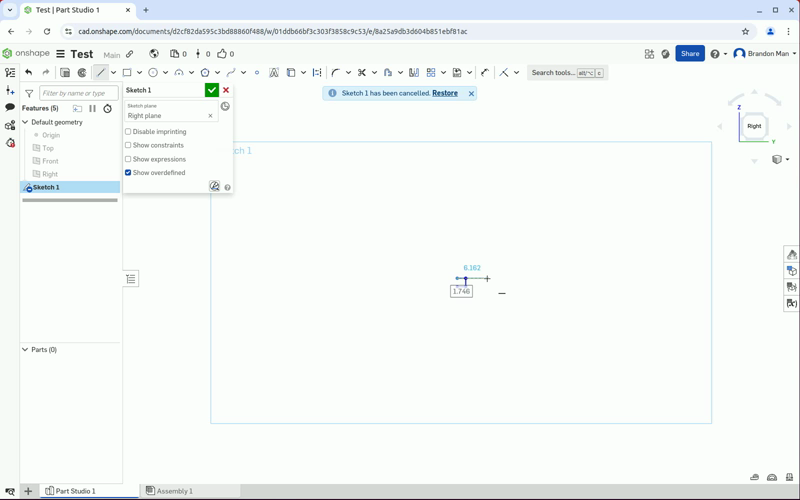
mouse_move(457, 286)
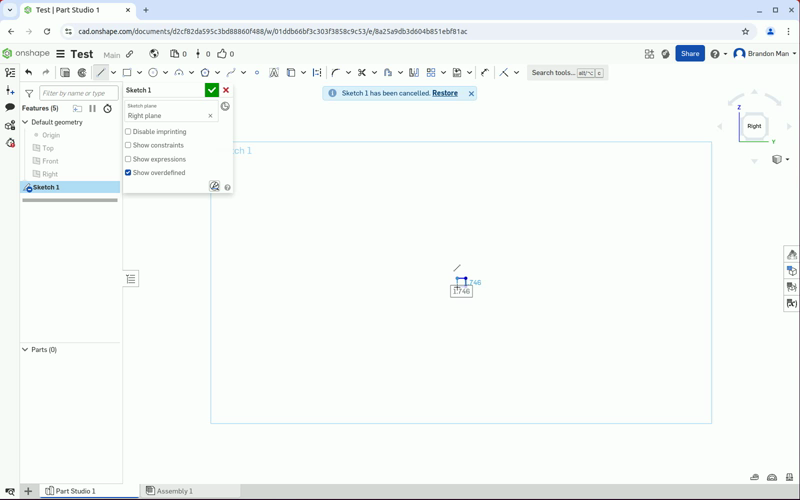
key_up(shift)
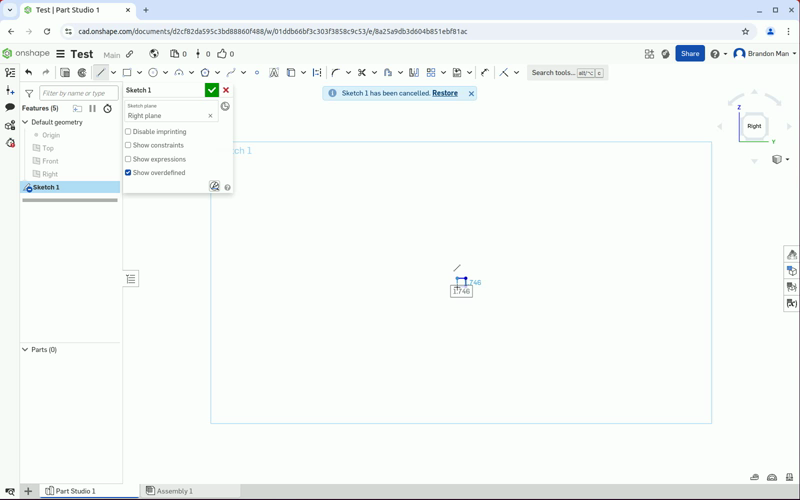
click(457, 286)
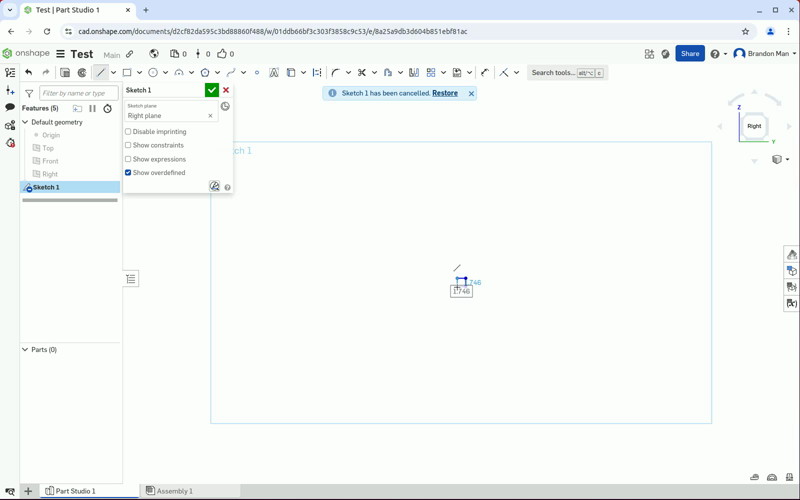
key(esc)
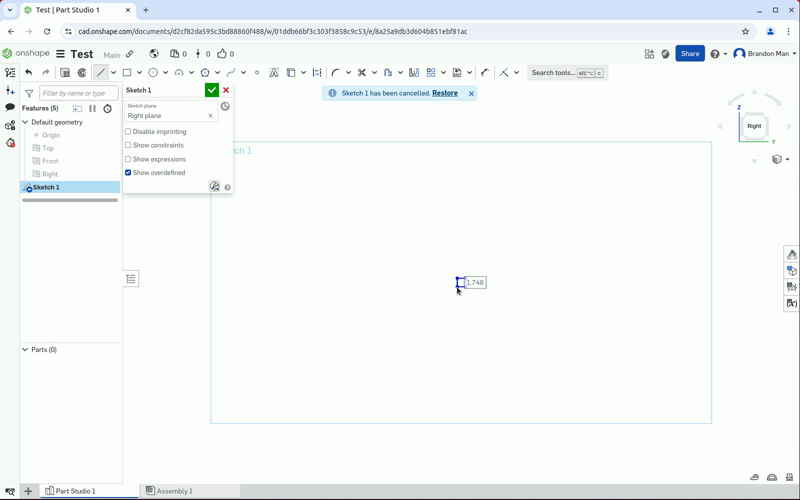
mouse_move(459, 286)
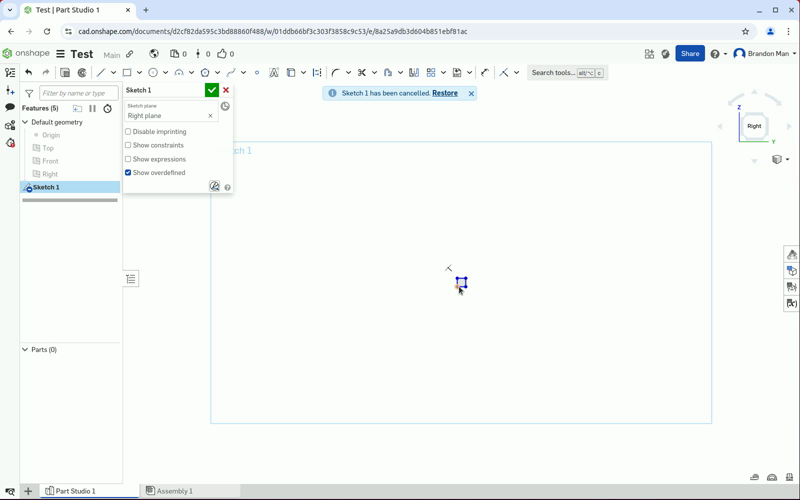
scroll(6)
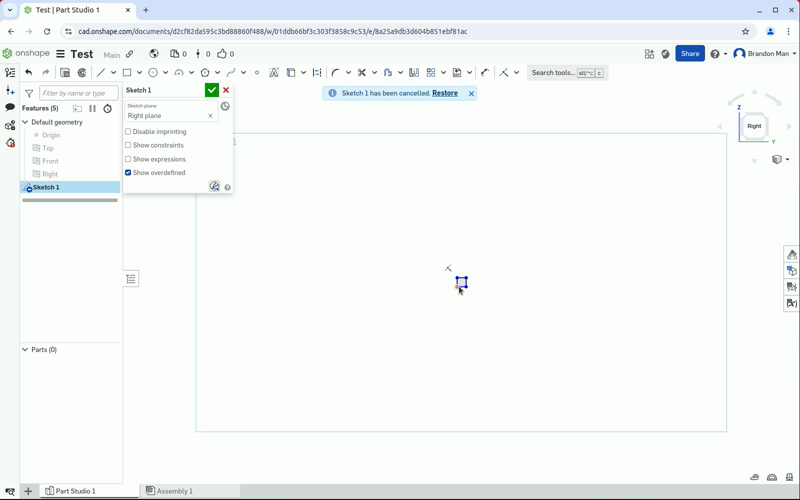
scroll(6)
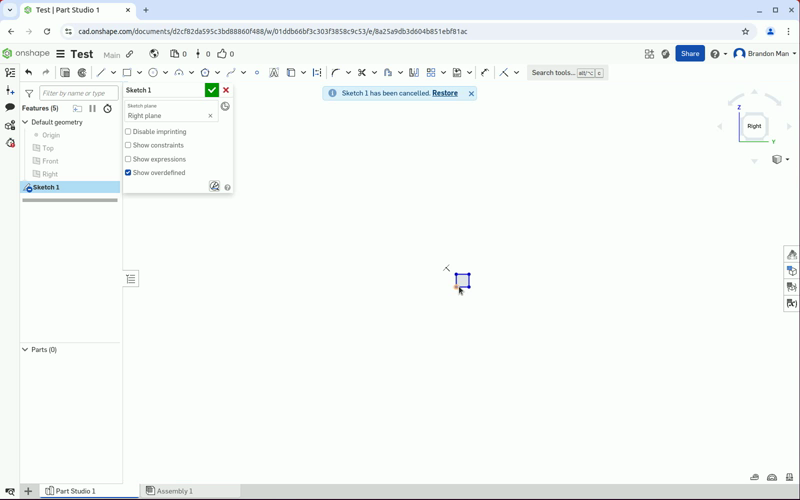
scroll(6)
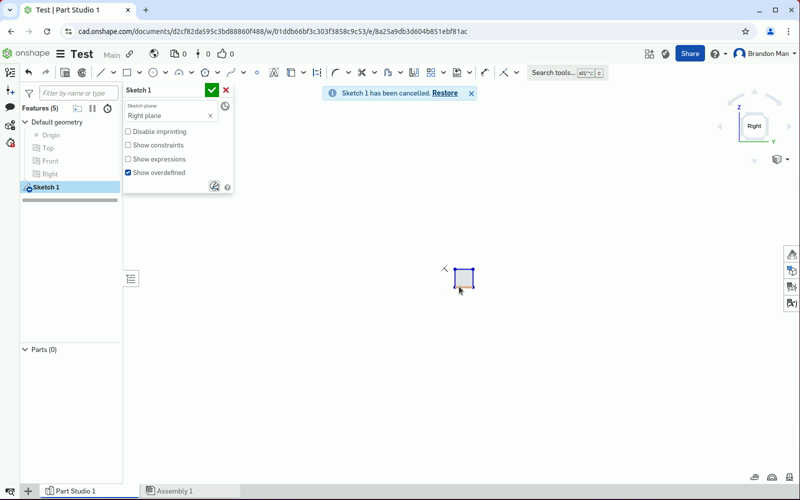
scroll(6)
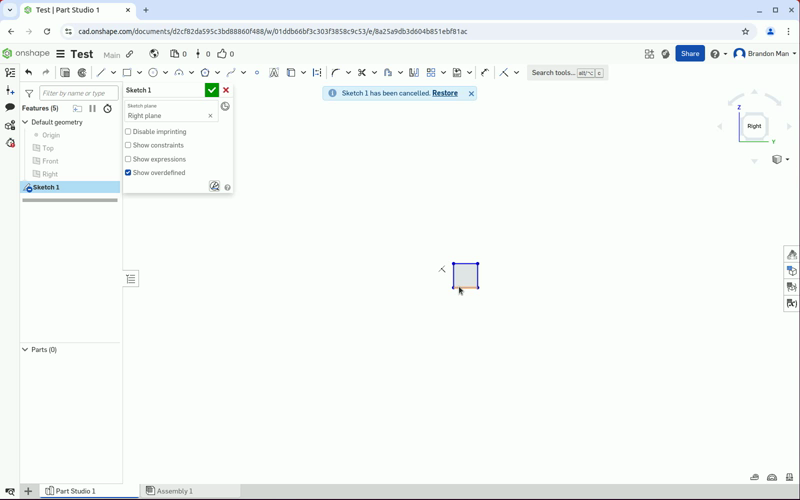
scroll(6)
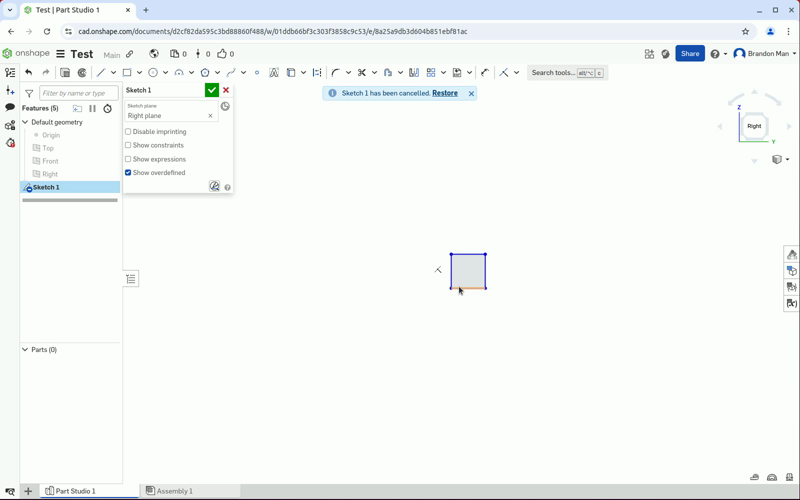
scroll(6)
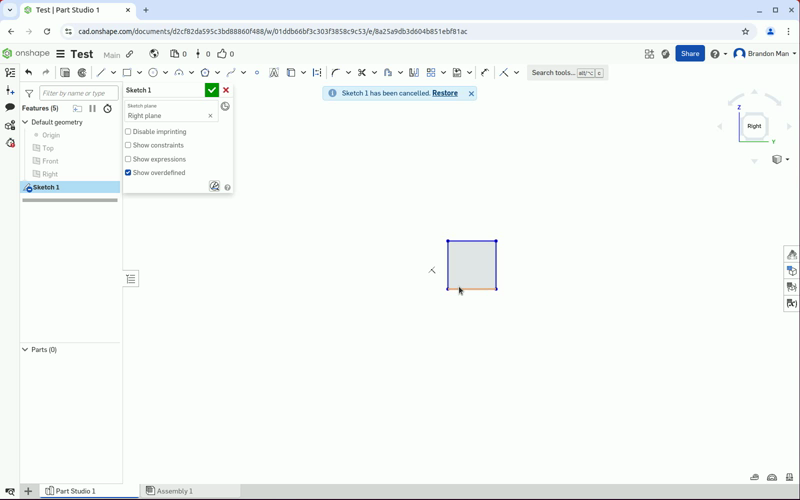
scroll(6)
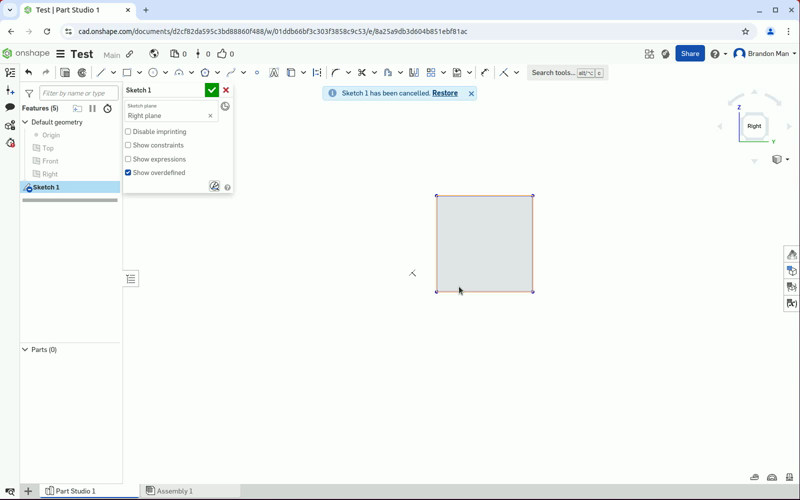
click(459, 286)
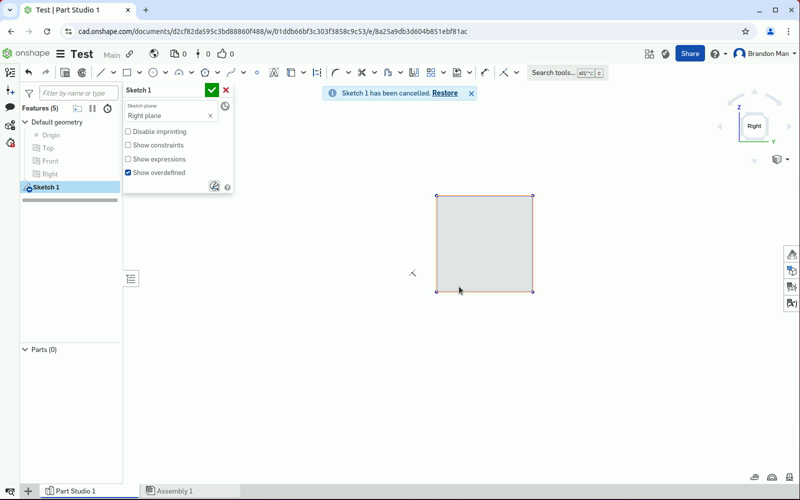
scroll(-6)
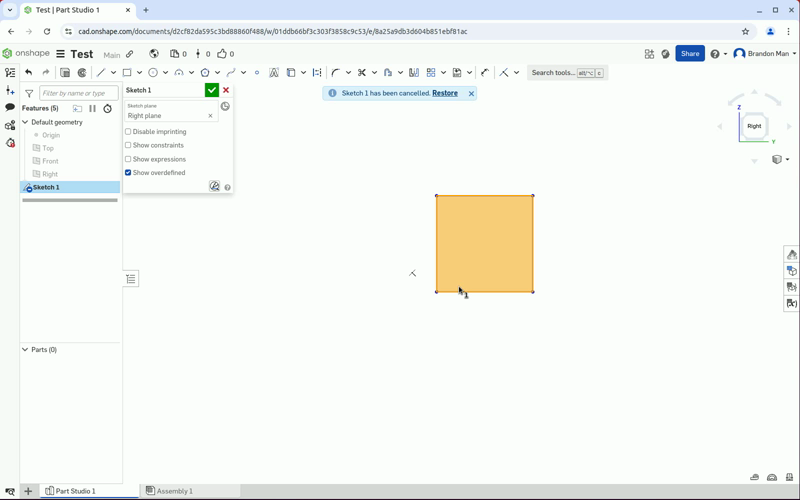
scroll(-6)
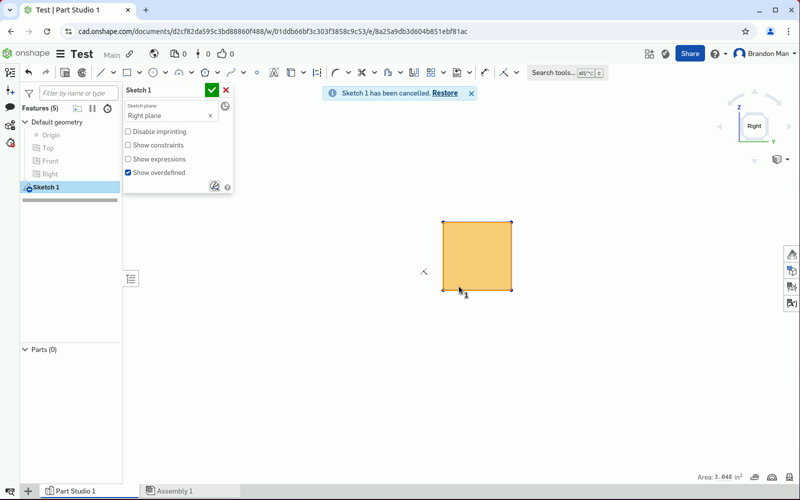
scroll(-6)
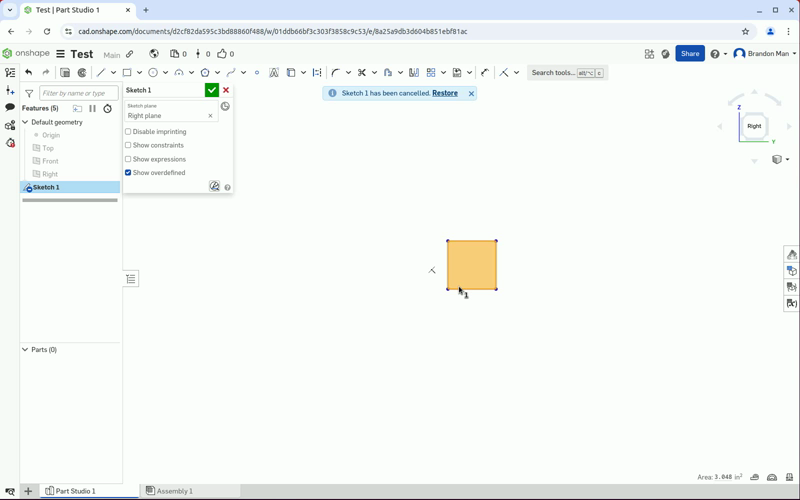
scroll(-6)
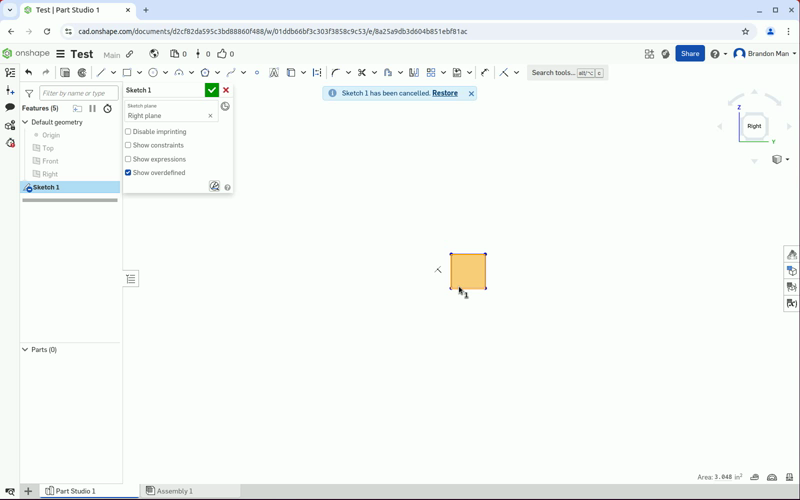
scroll(-6)
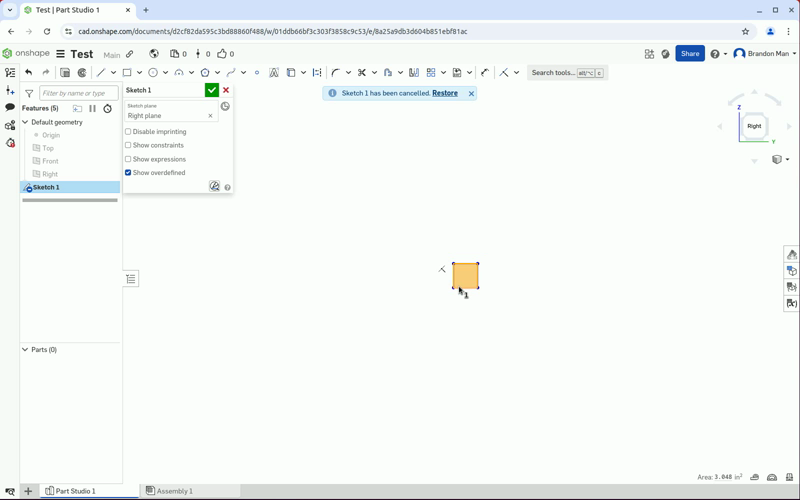
scroll(-6)
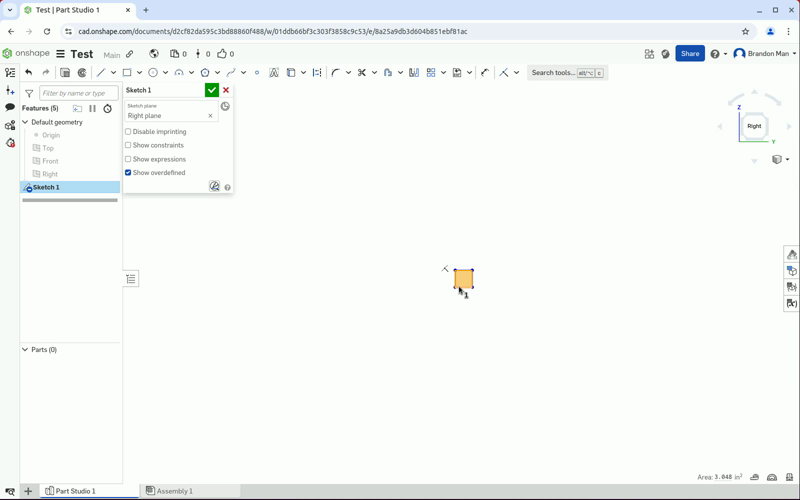
scroll(-6)
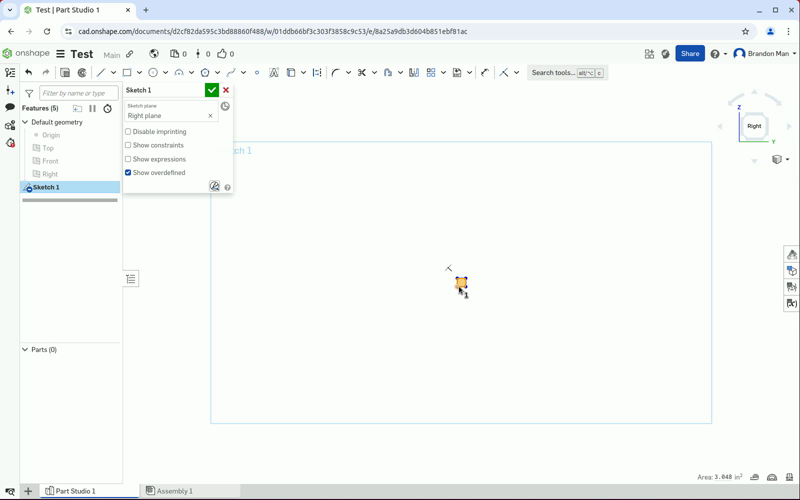
mouse_move(73, 352)
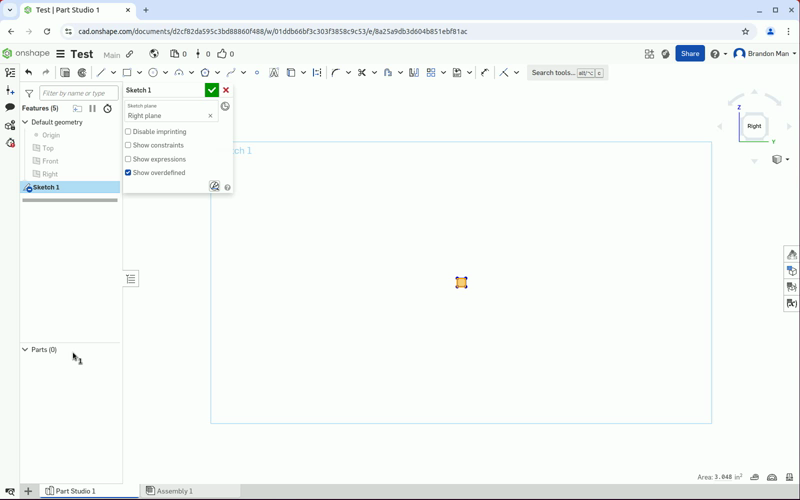
key(shift+y)
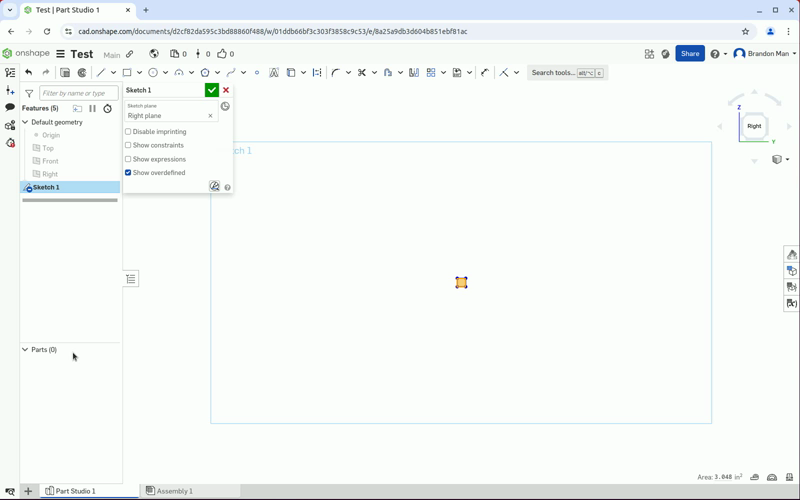
key(shift+e)
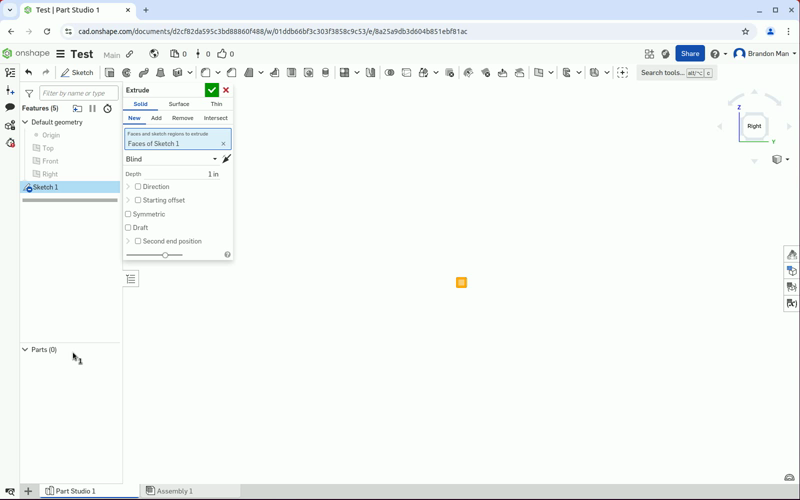
mouse_move(143, 106)
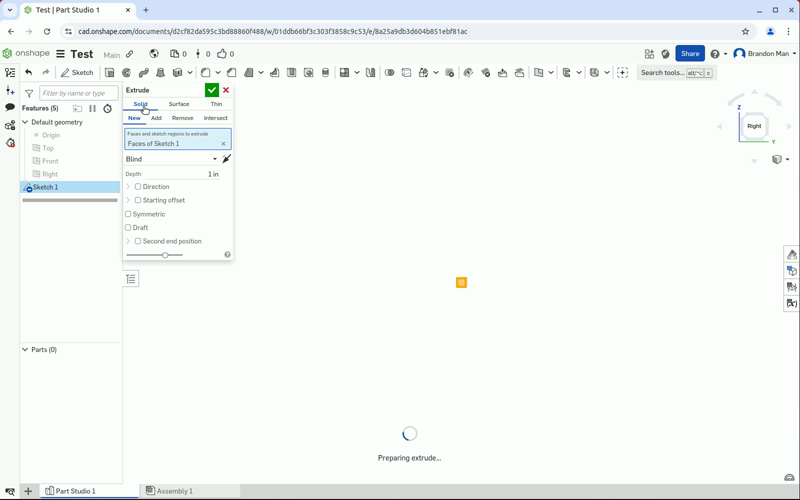
click(143, 106)
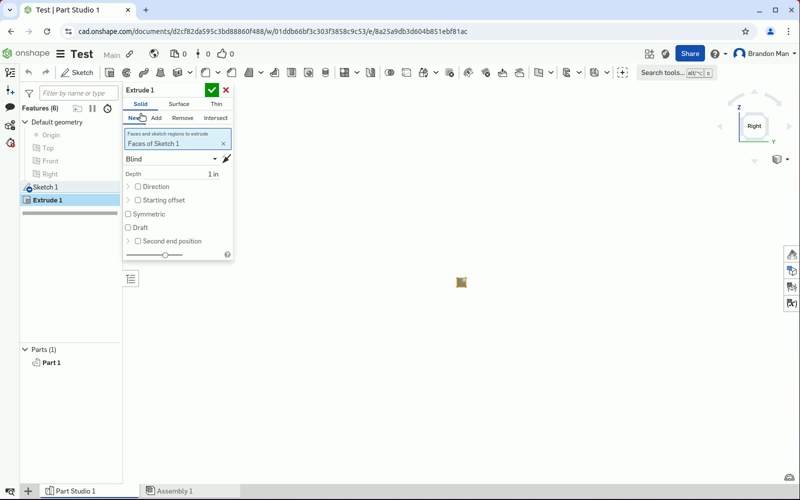
mouse_move(137, 120)
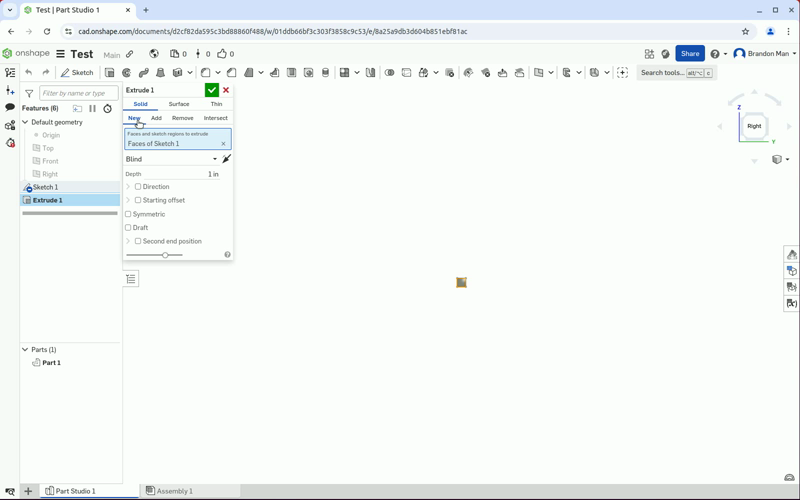
click(137, 120)
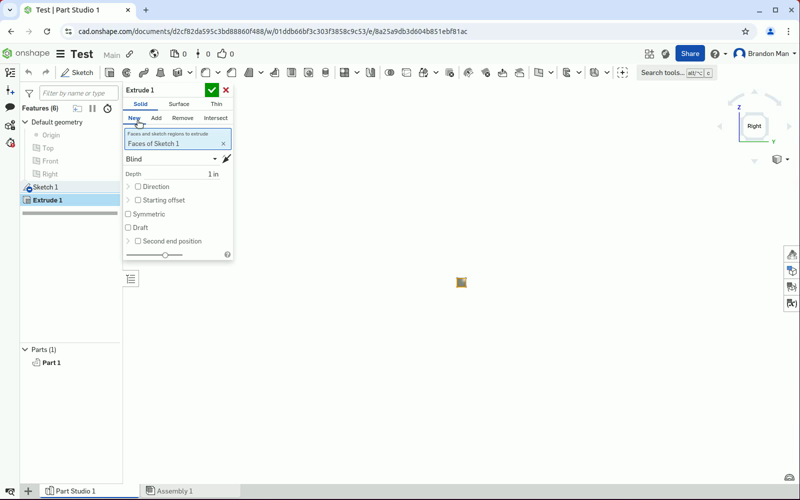
key(tab, 4)
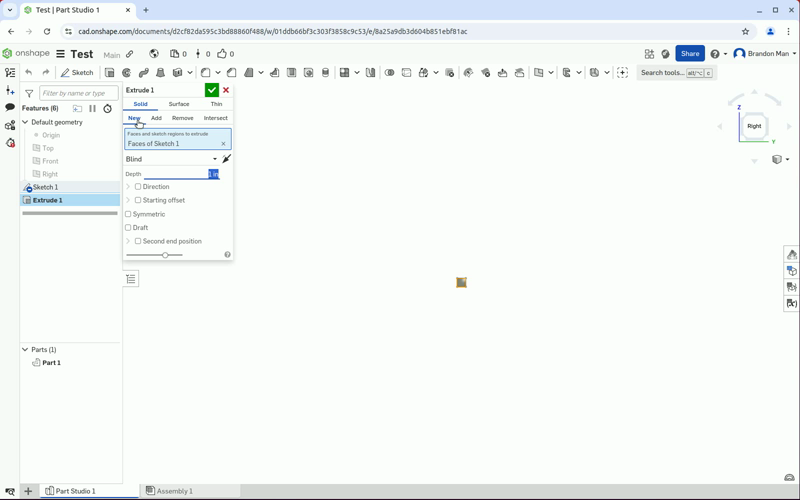
text(7.703)
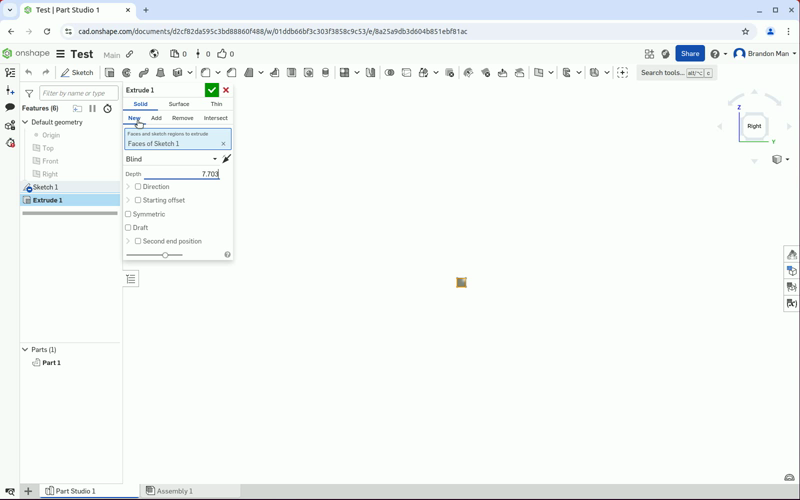
key(enter)
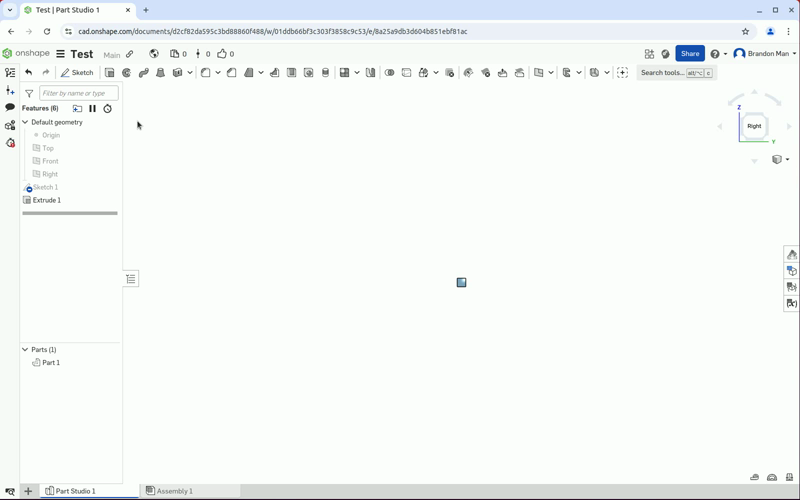
key(shift+h)
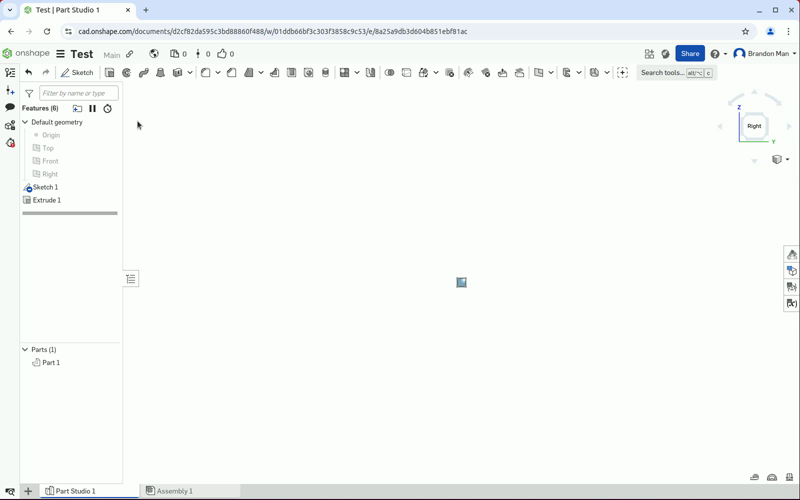
key(shift+h)
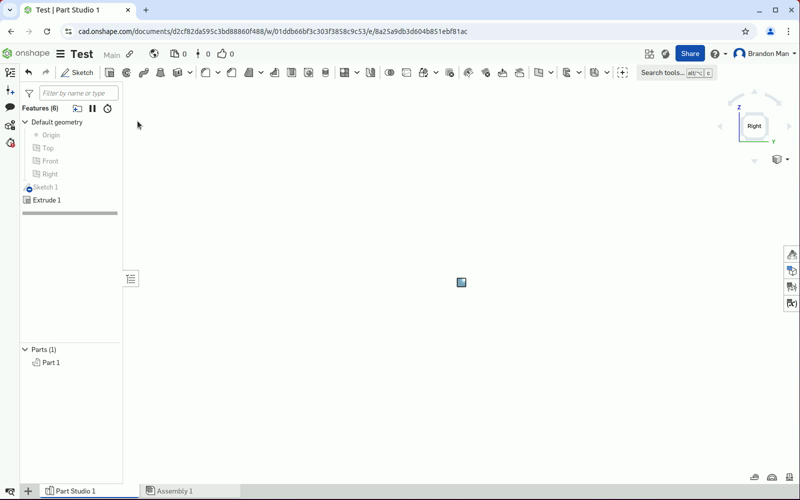
mouse_move(73, 189)
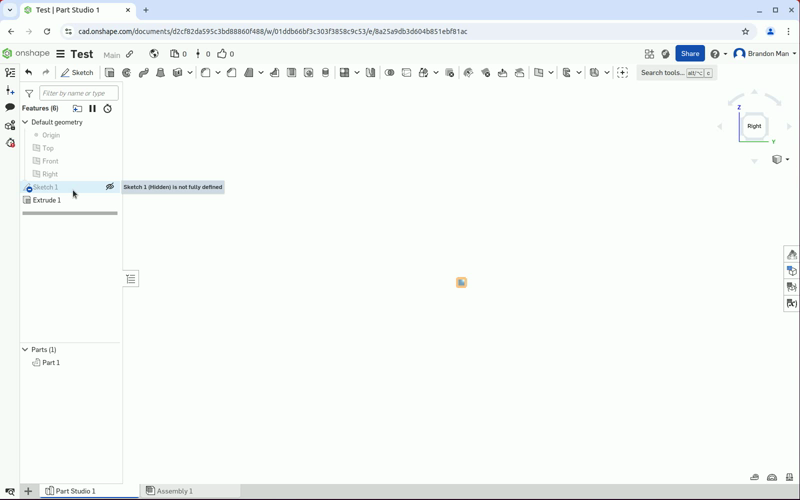
click(73, 189)
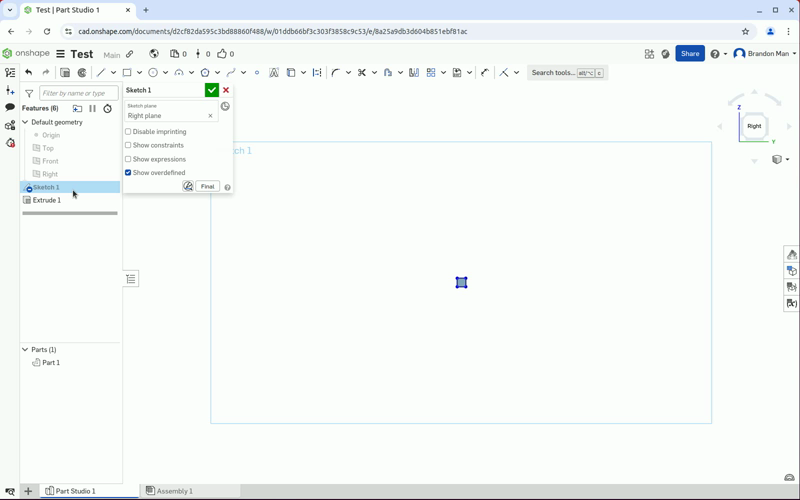
mouse_move(229, 92)
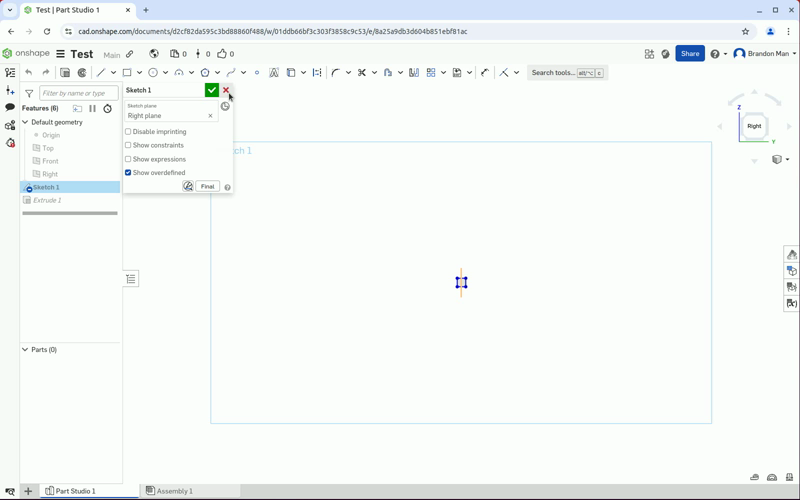
click(229, 92)
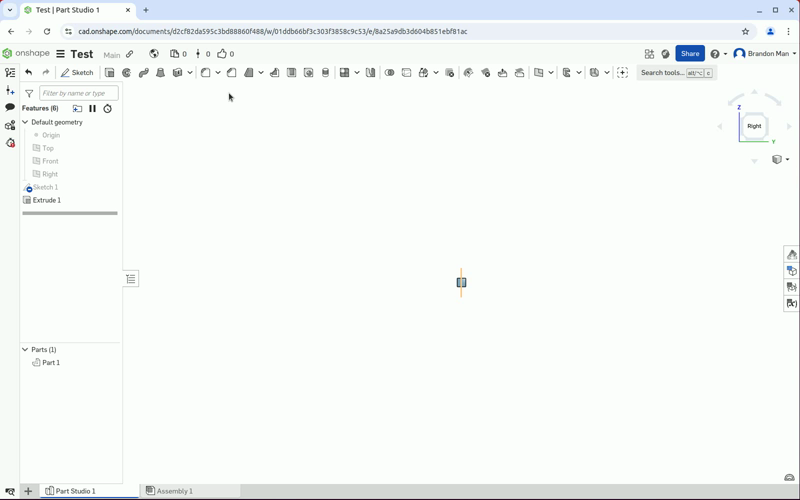
mouse_move(541, 75)
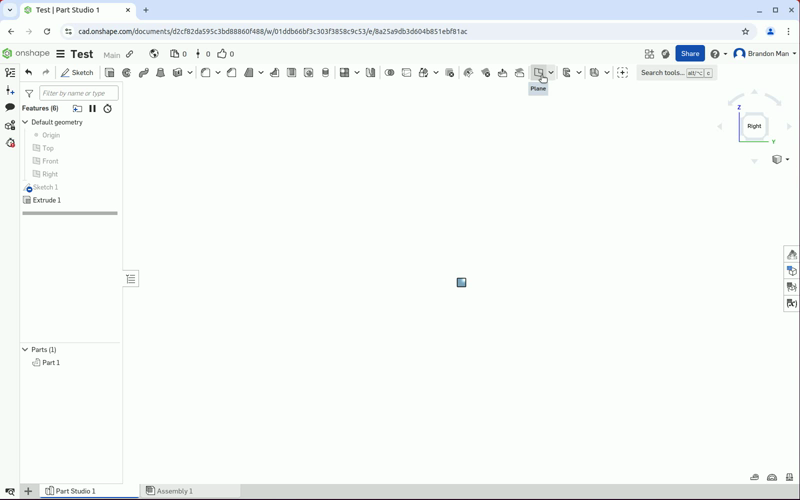
click(541, 75)
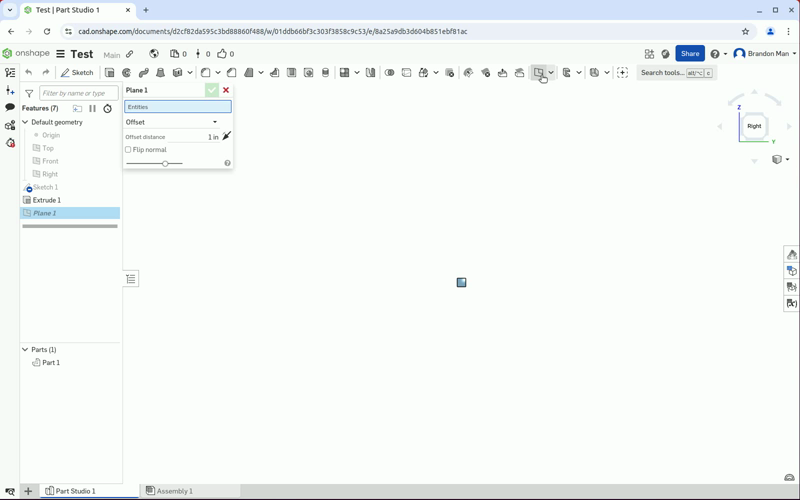
mouse_move(73, 176)
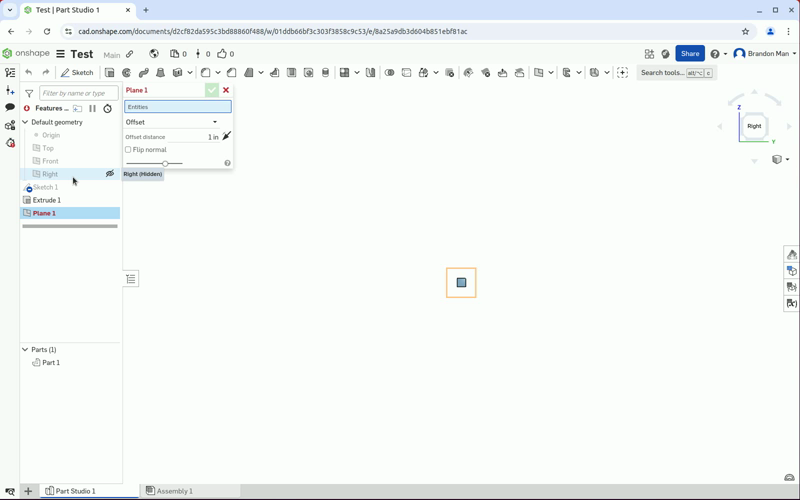
click(73, 176)
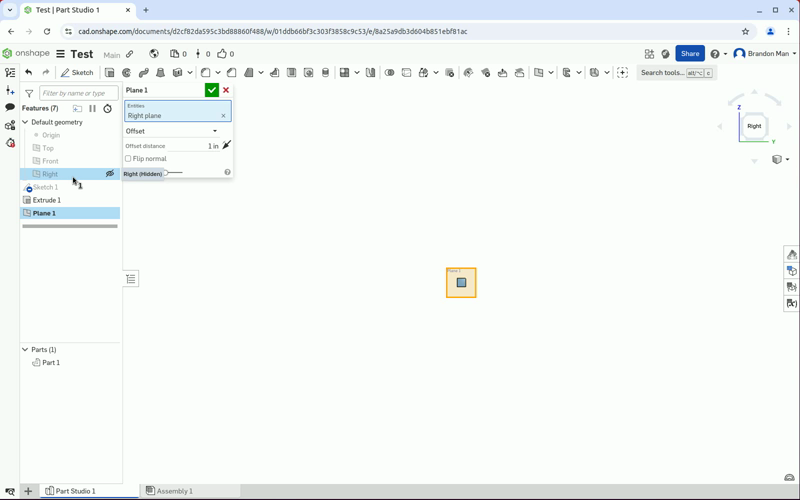
key(tab, 2)
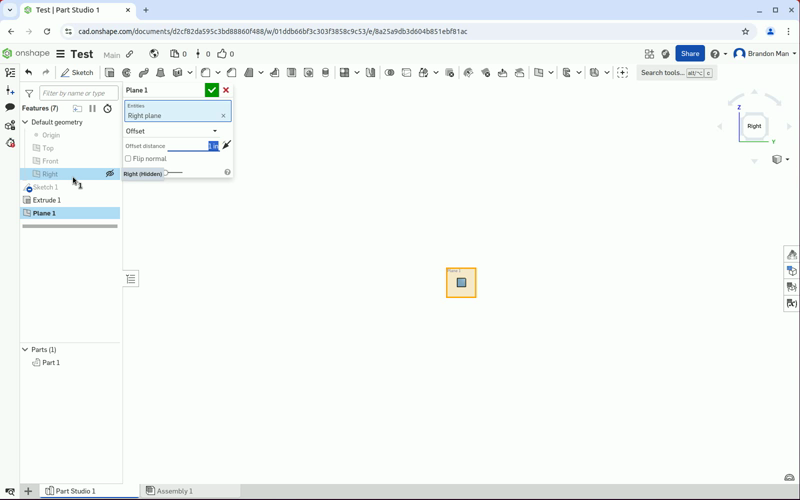
text(7.703)
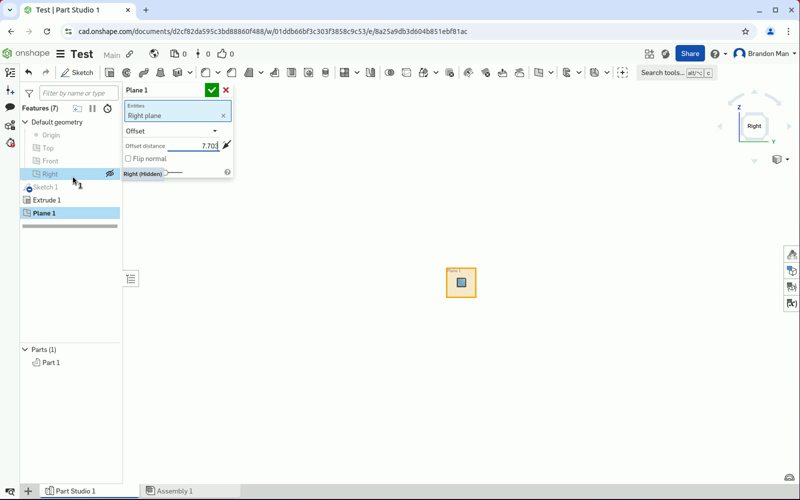
key(enter, 2)
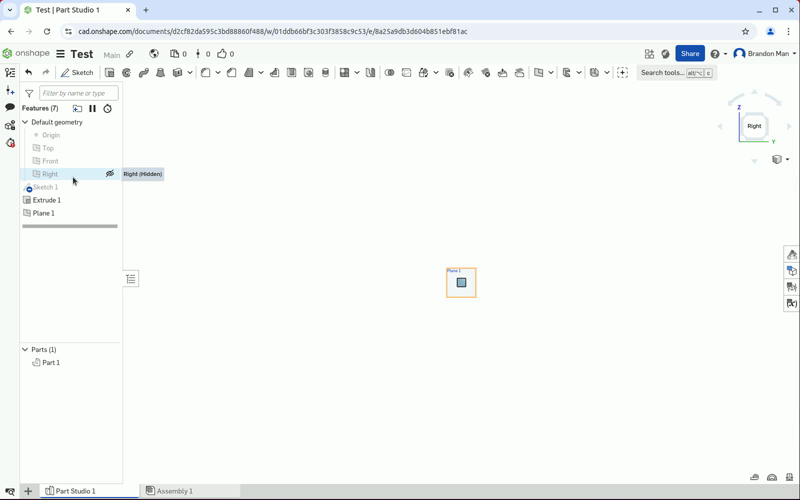
key(shift+s)
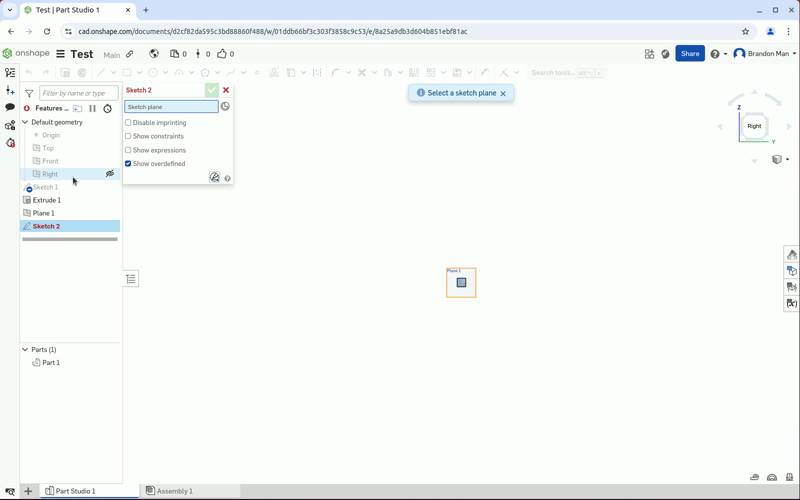
mouse_move(73, 215)
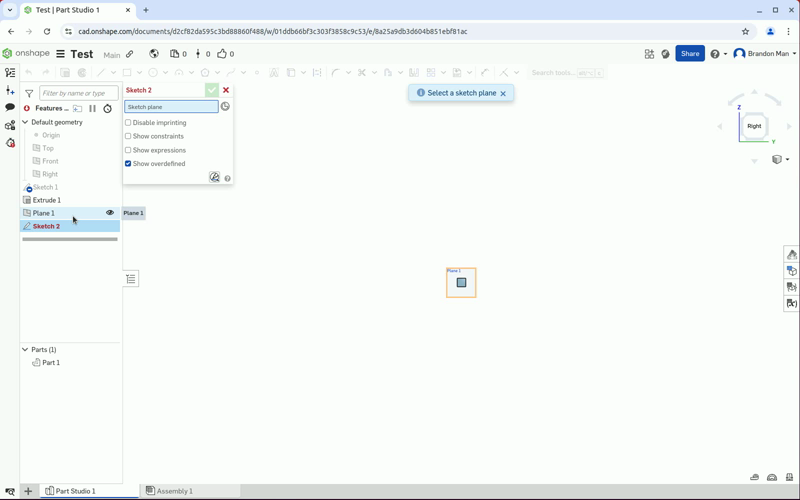
click(73, 215)
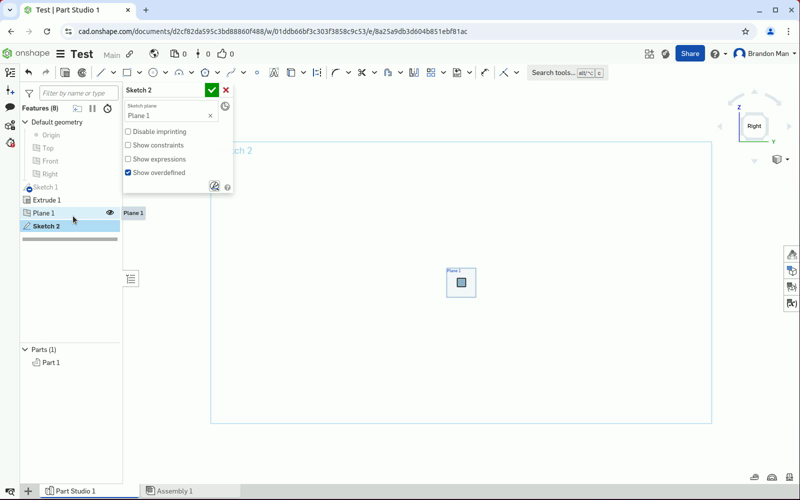
mouse_move(73, 352)
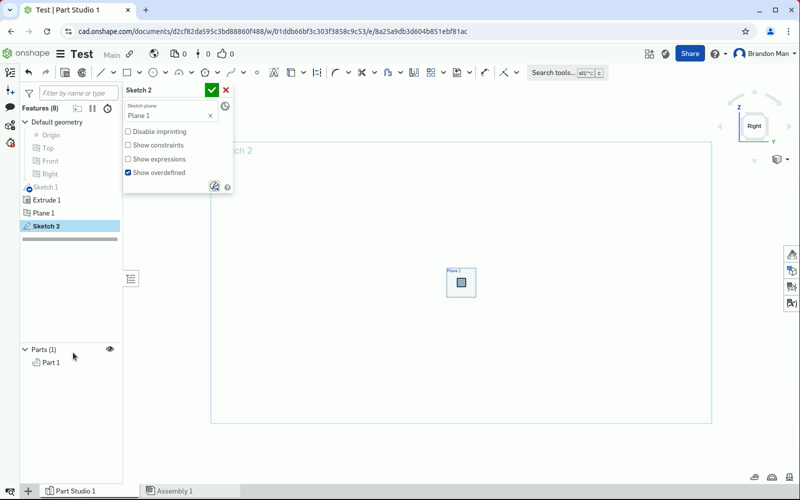
key(y)
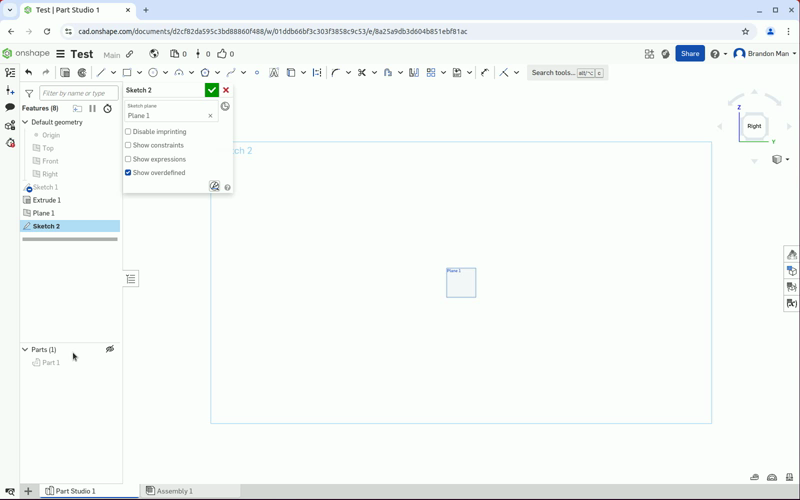
key(c)
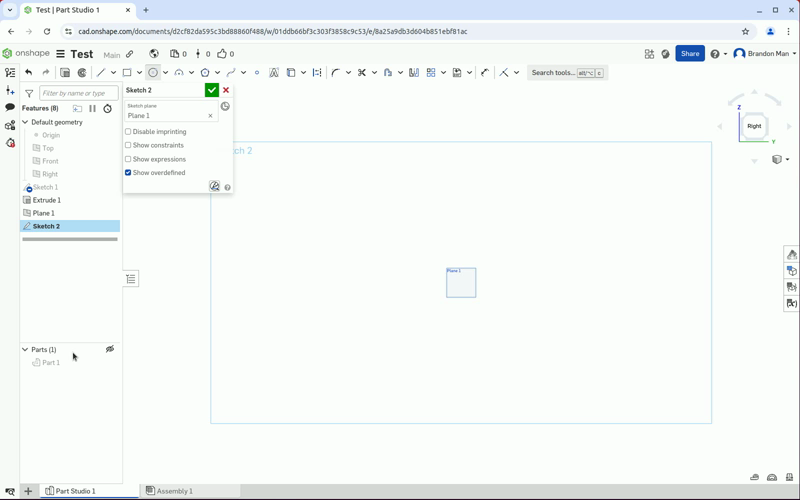
key_down(shift)
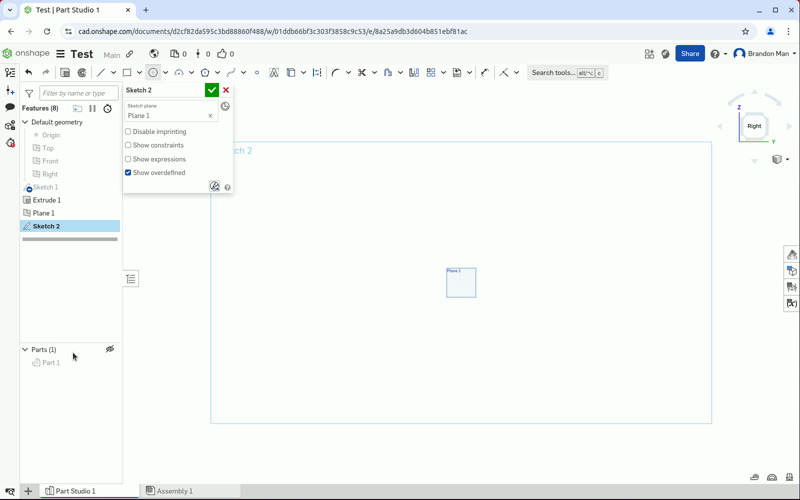
mouse_move(461, 282)
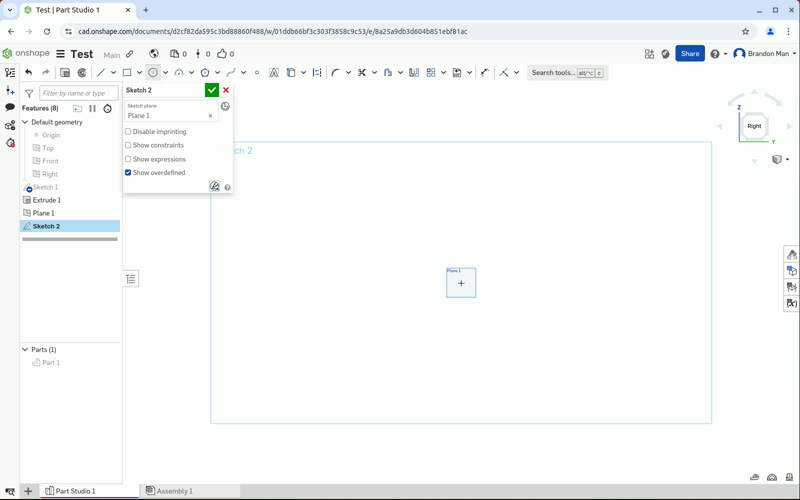
click(461, 282)
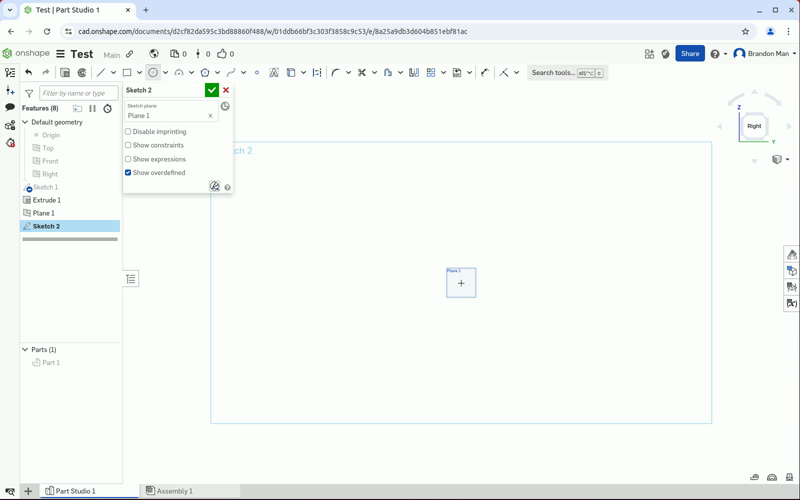
key_up(shift)
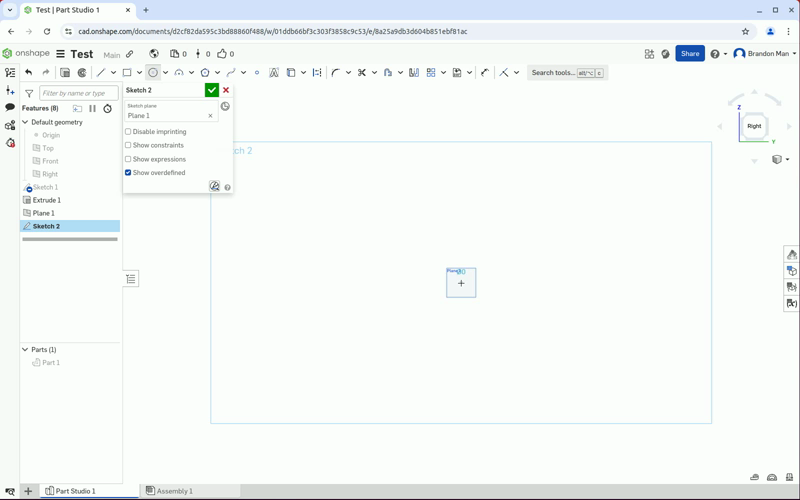
mouse_move(465, 282)
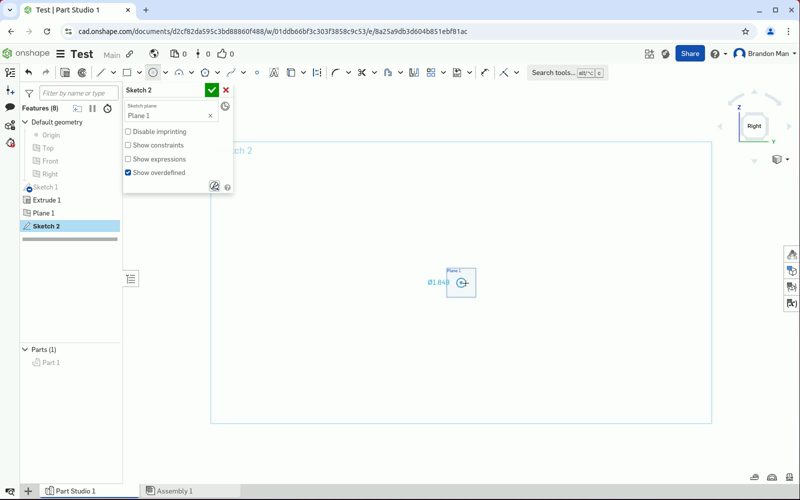
click(465, 282)
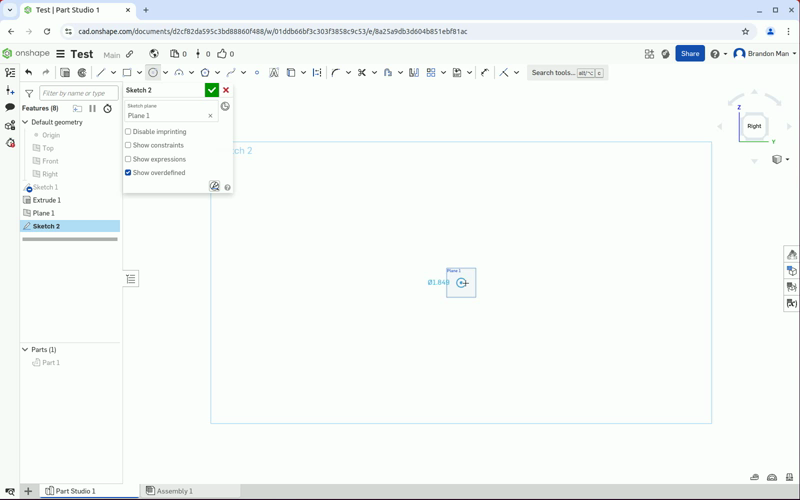
key(esc)
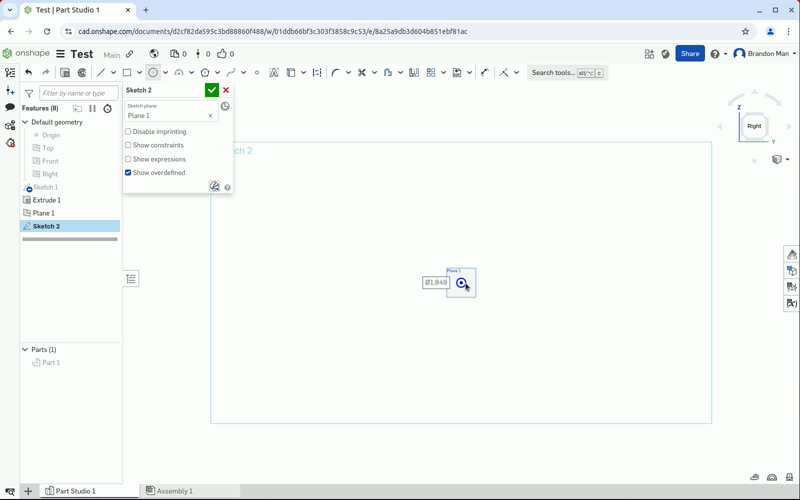
mouse_move(458, 285)
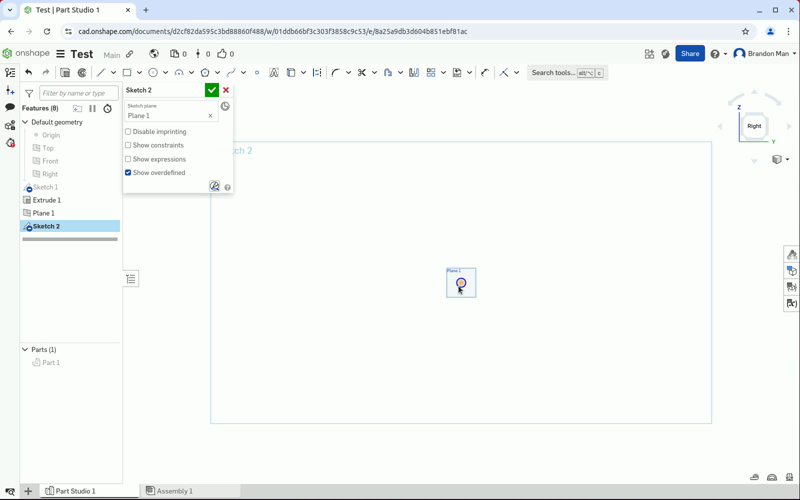
scroll(6)
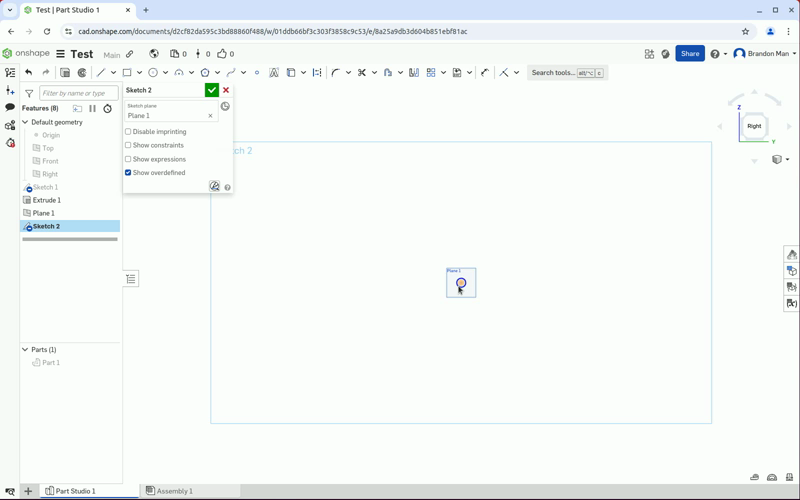
scroll(6)
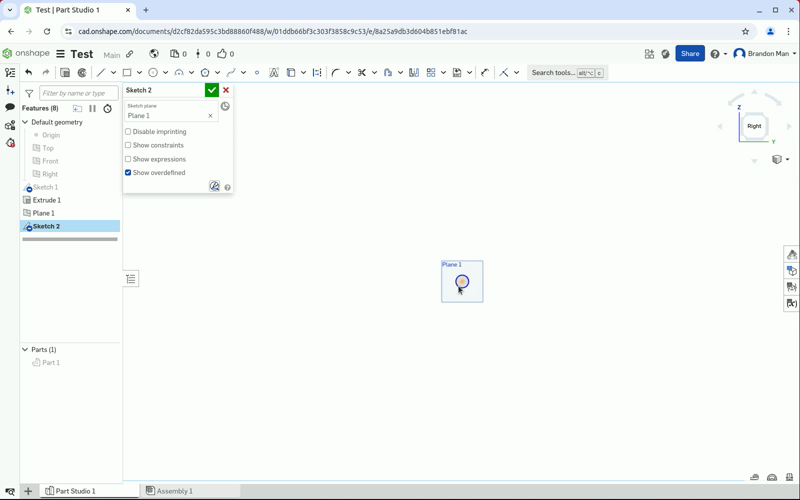
scroll(6)
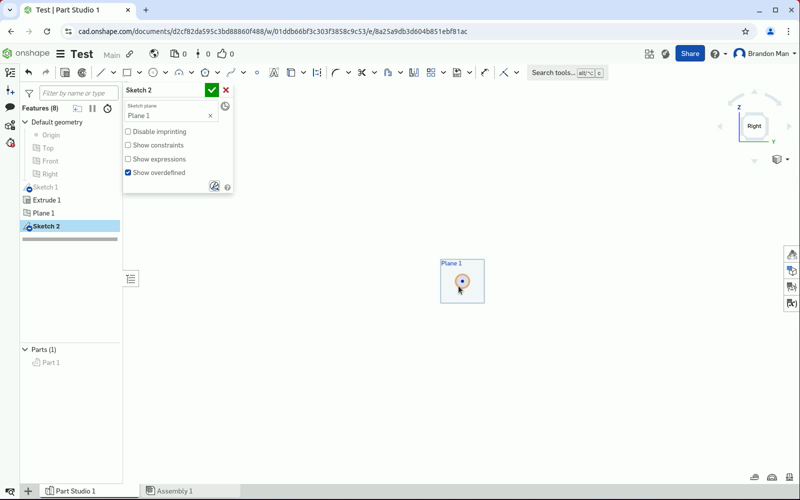
scroll(6)
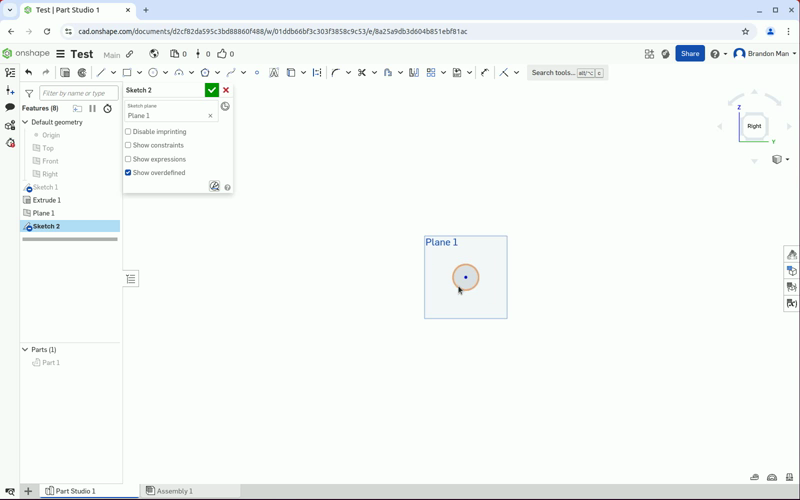
scroll(6)
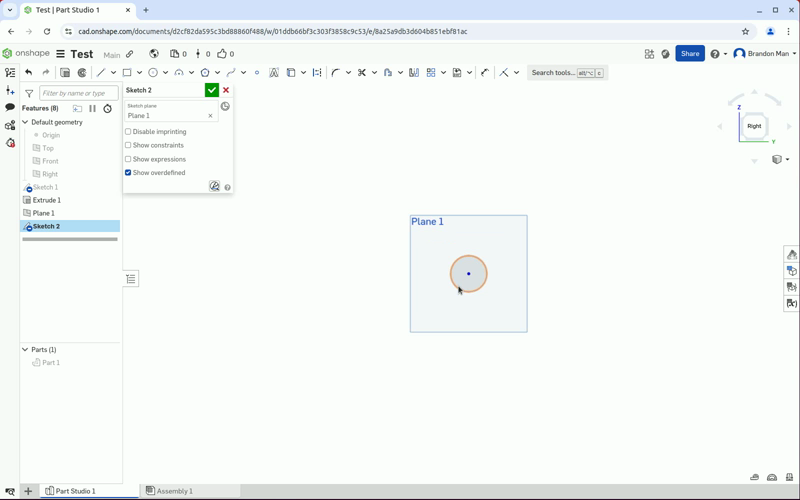
scroll(6)
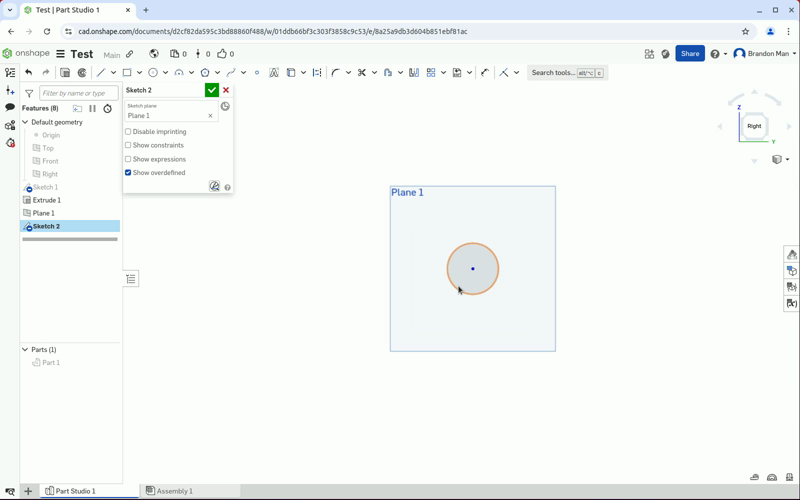
scroll(6)
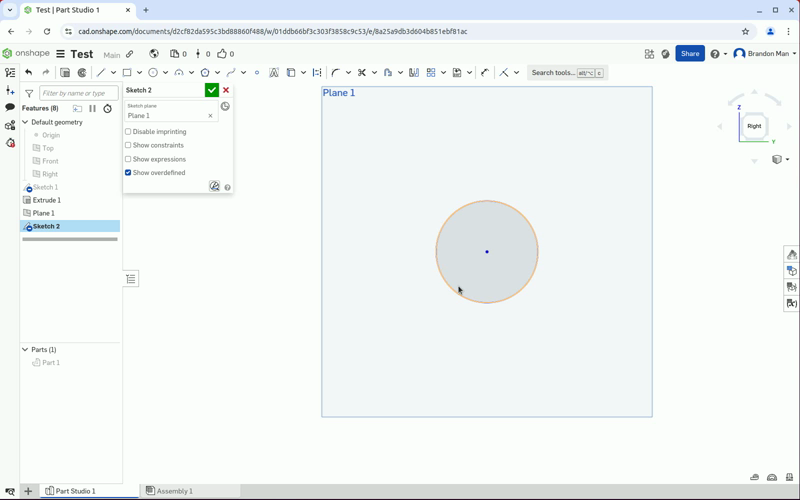
click(458, 285)
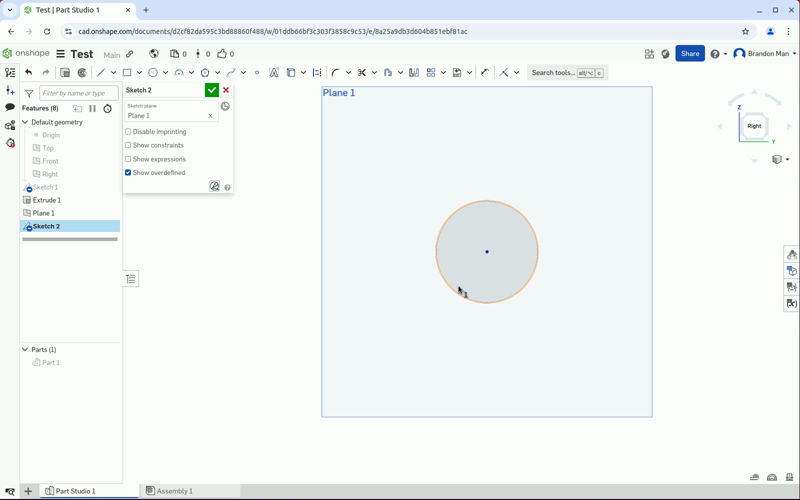
scroll(-6)
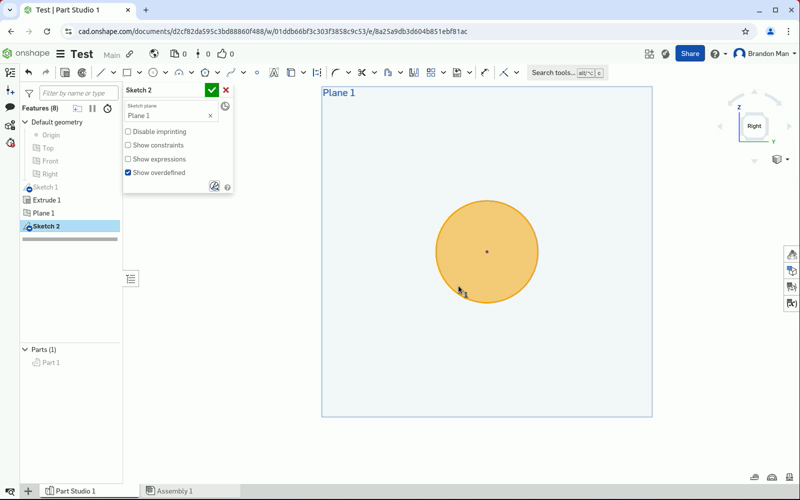
scroll(-6)
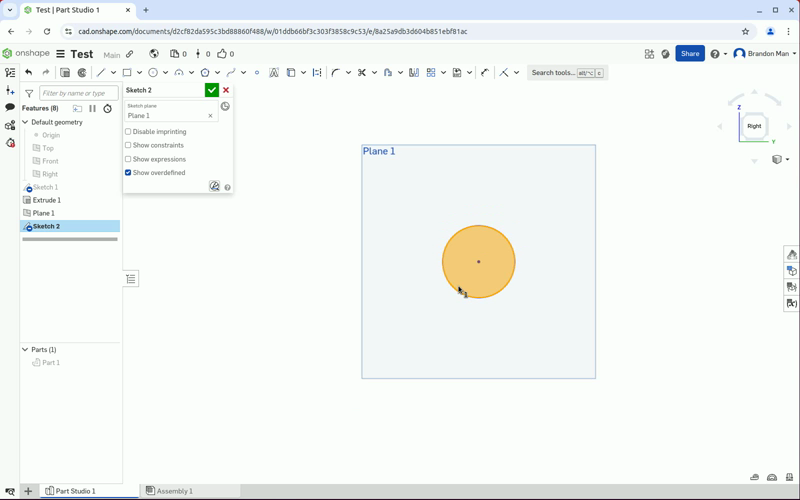
scroll(-6)
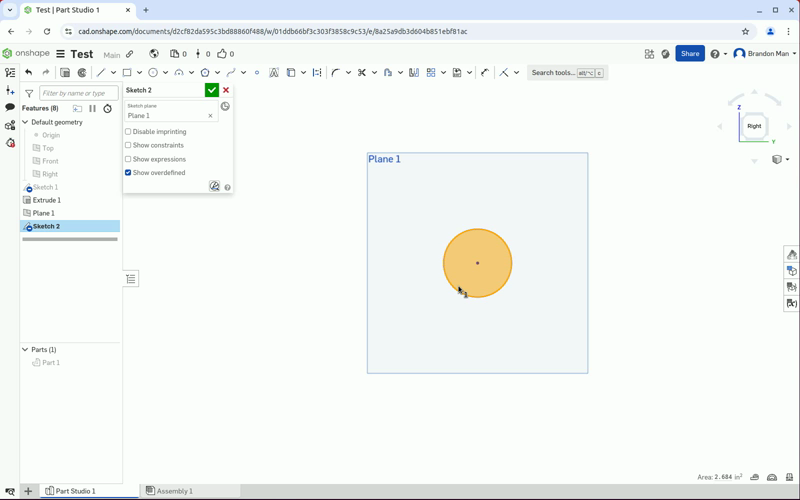
scroll(-6)
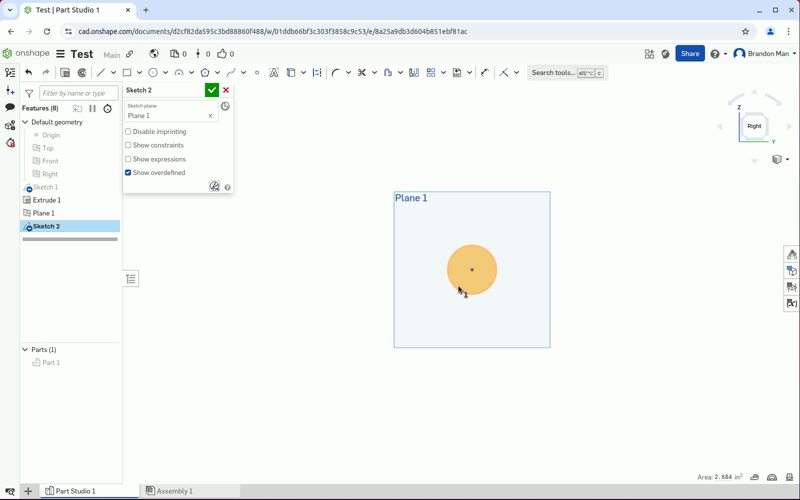
scroll(-6)
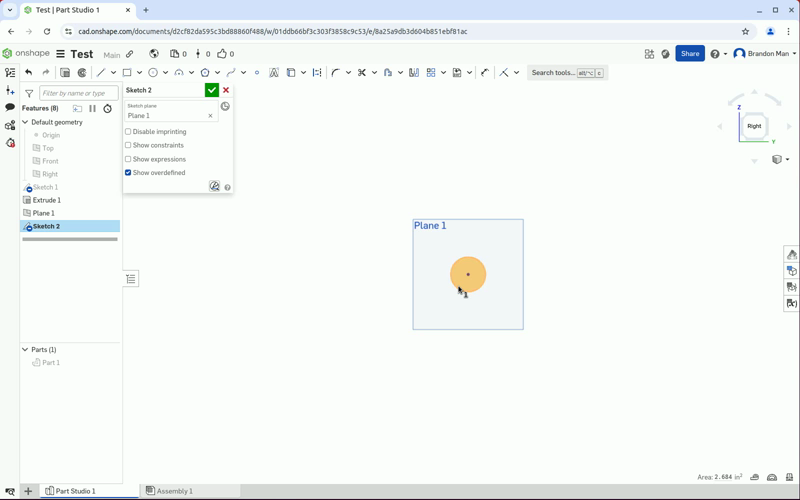
scroll(-6)
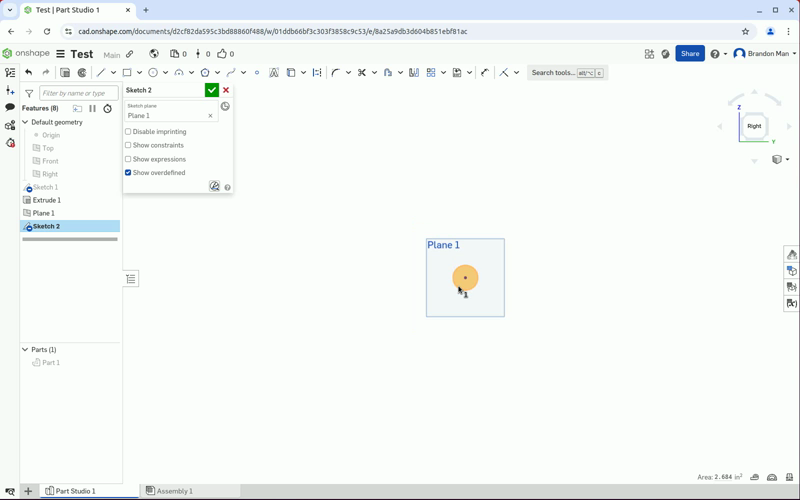
scroll(-6)
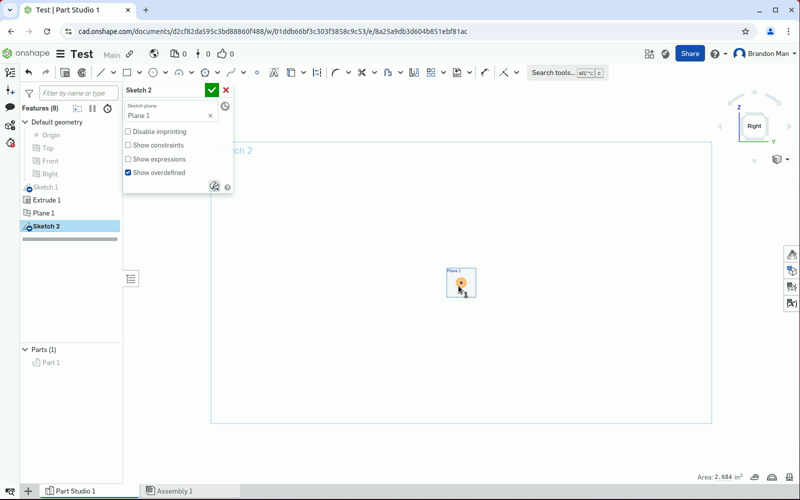
mouse_move(73, 352)
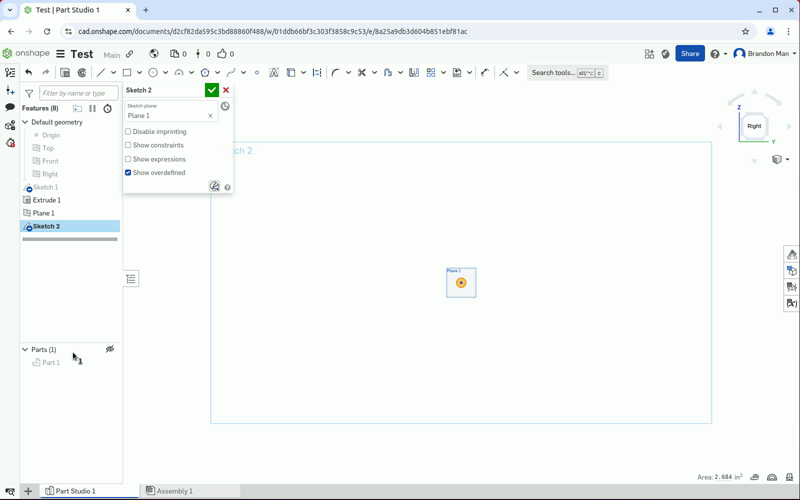
key(shift+y)
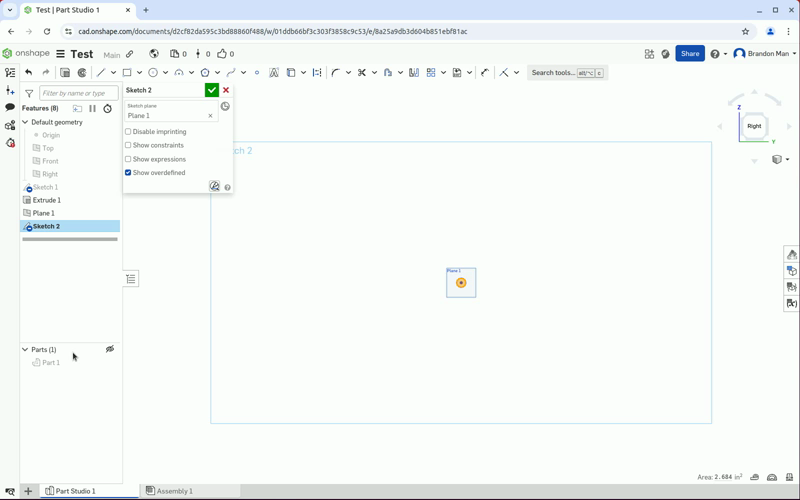
key(shift+e)
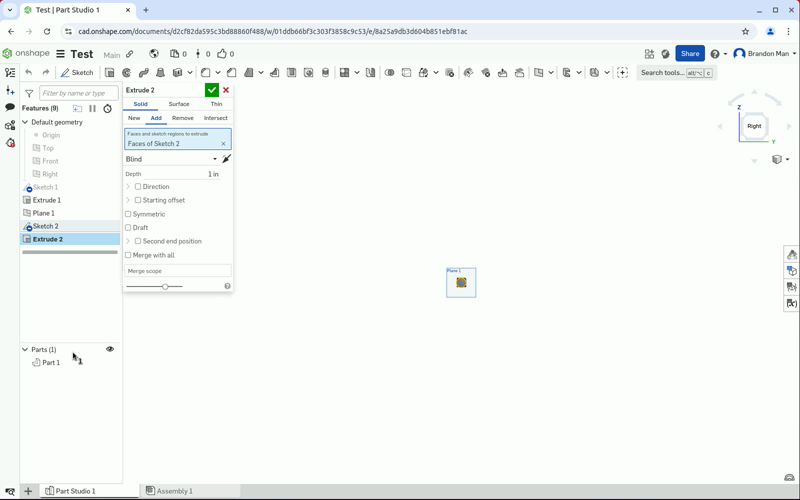
mouse_move(143, 106)
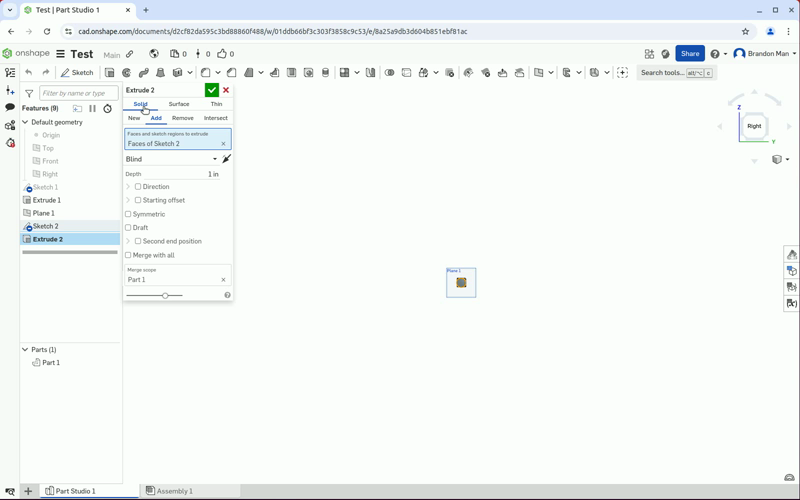
click(143, 106)
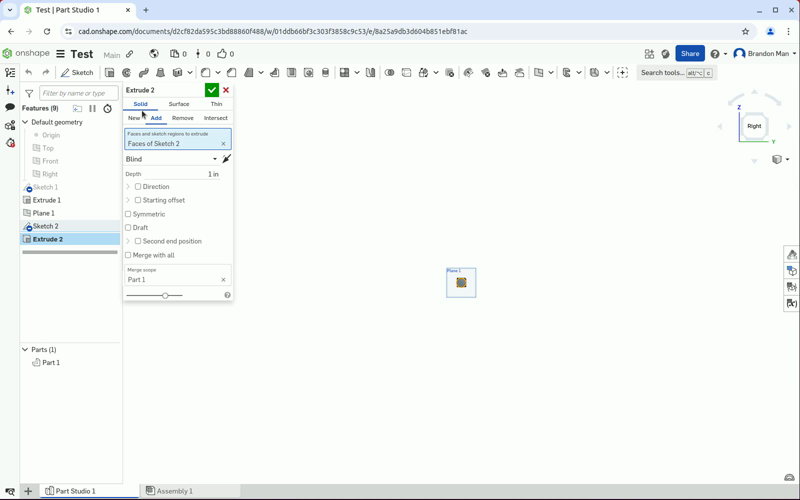
mouse_move(137, 120)
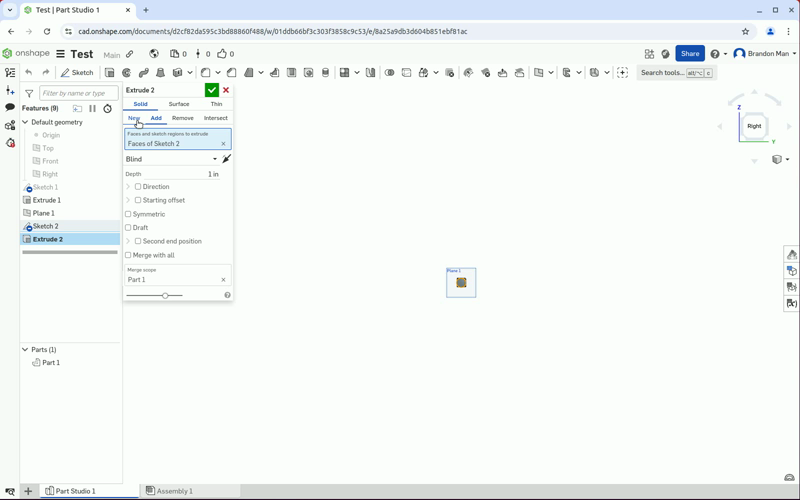
click(137, 120)
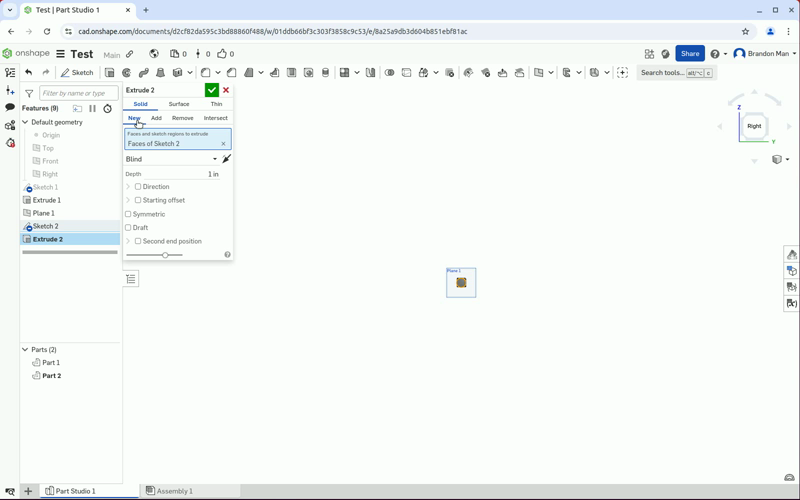
key(tab, 4)
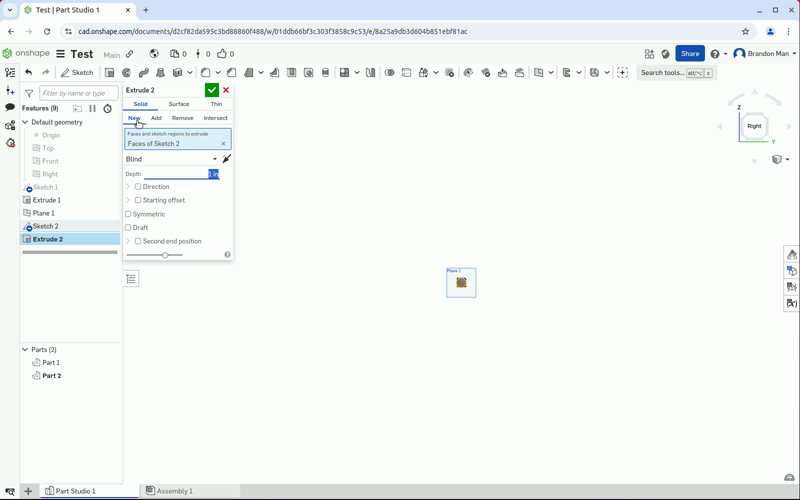
text(15.405)
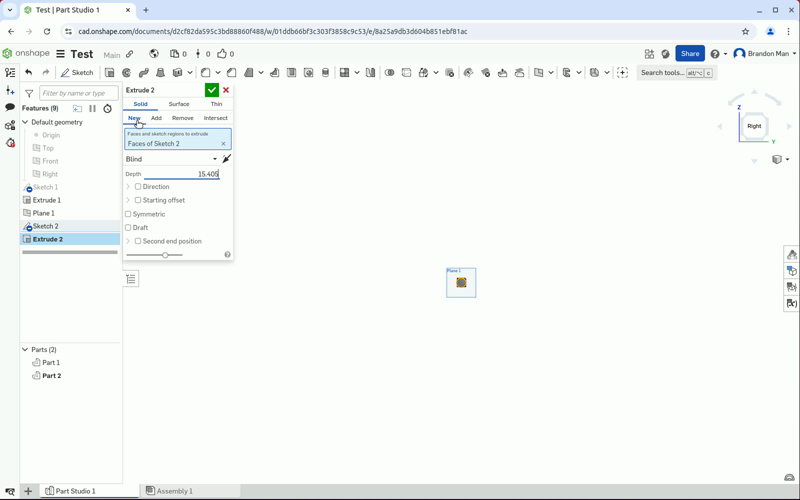
key(enter)
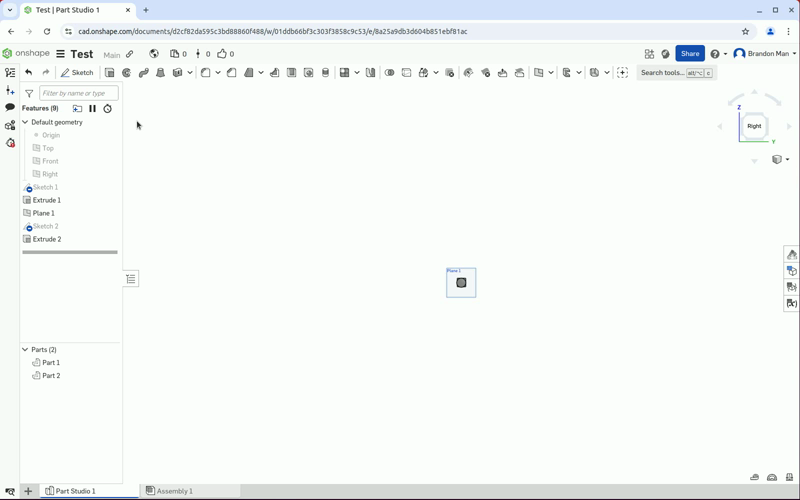
key(shift+h)
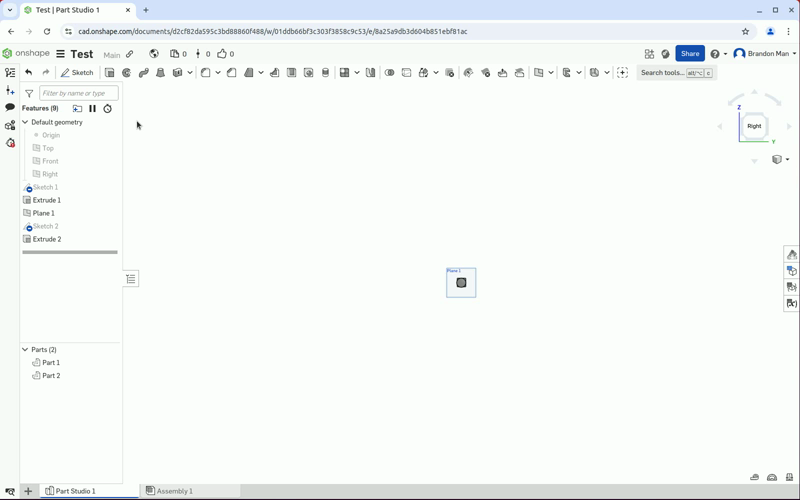
key(shift+h)
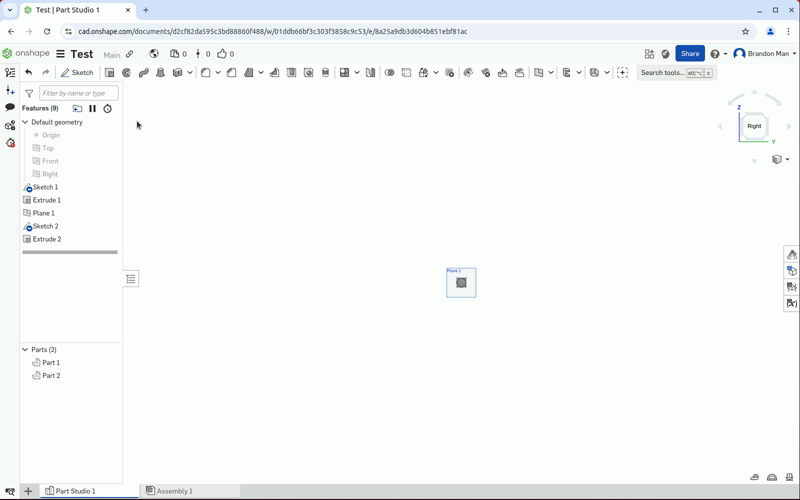
key(shift+7)
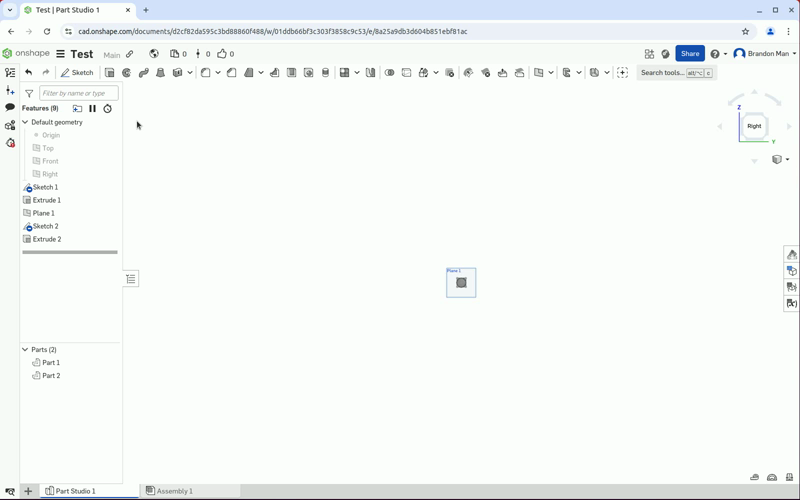
key(right, 2)
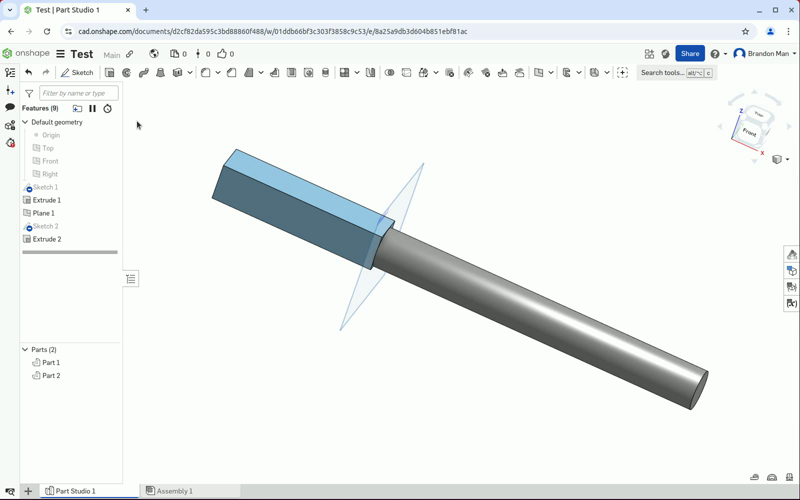
key(down, 2)
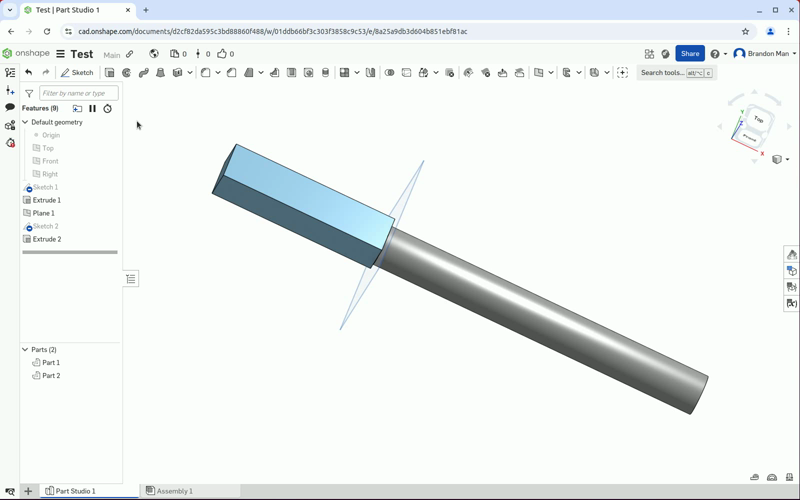
key(up, 2)
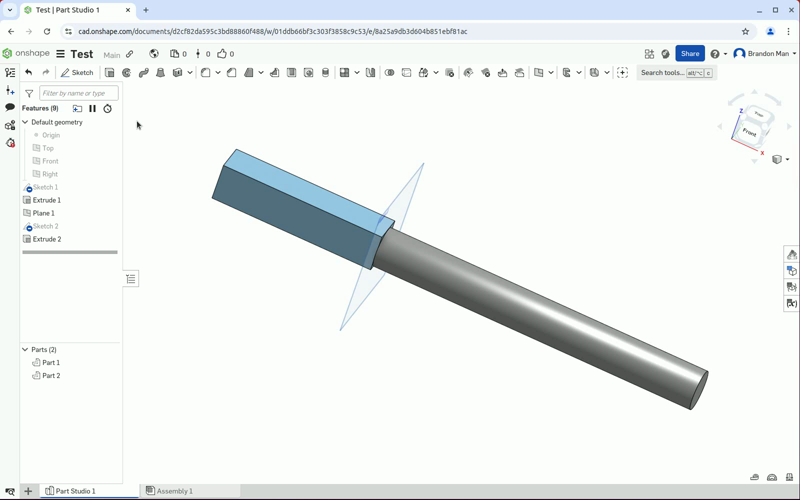
key(left, 2)
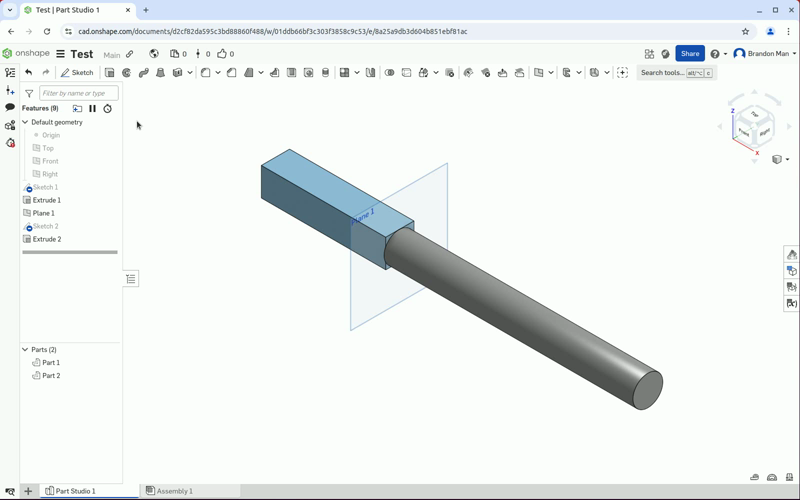
mouse_move(73, 189)
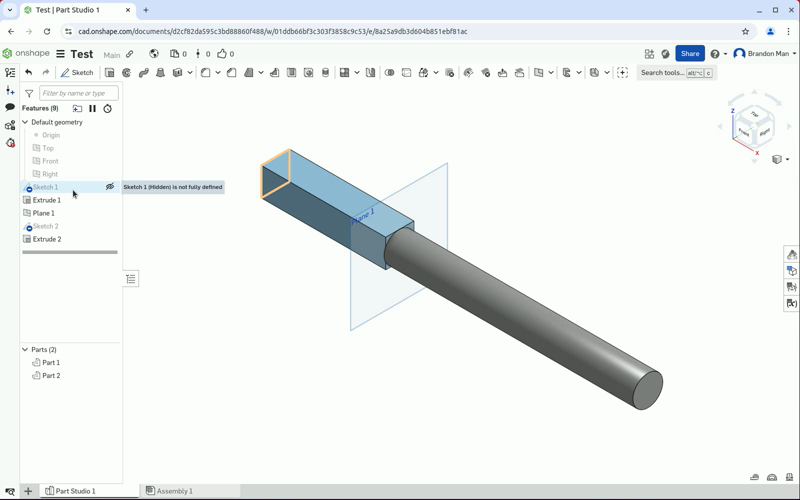
click(73, 189)